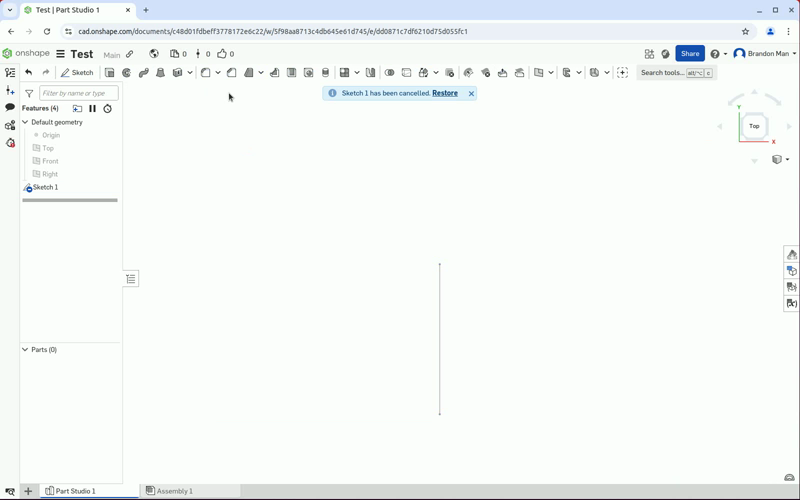
key(shift+h)
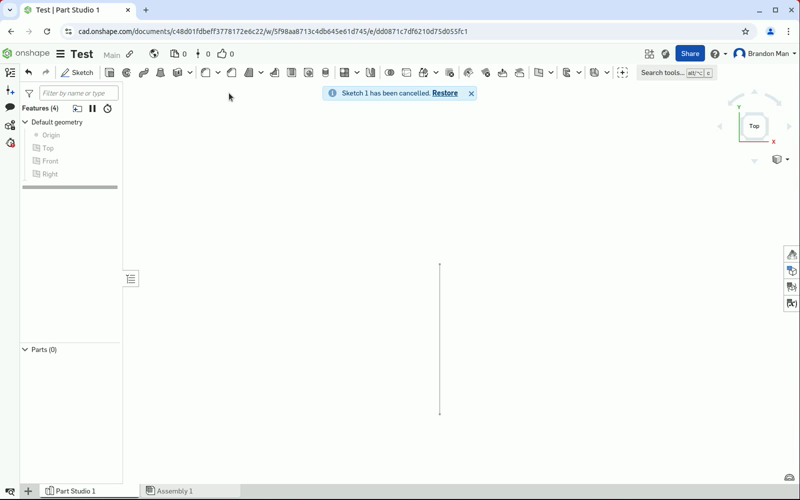
key(shift+s)
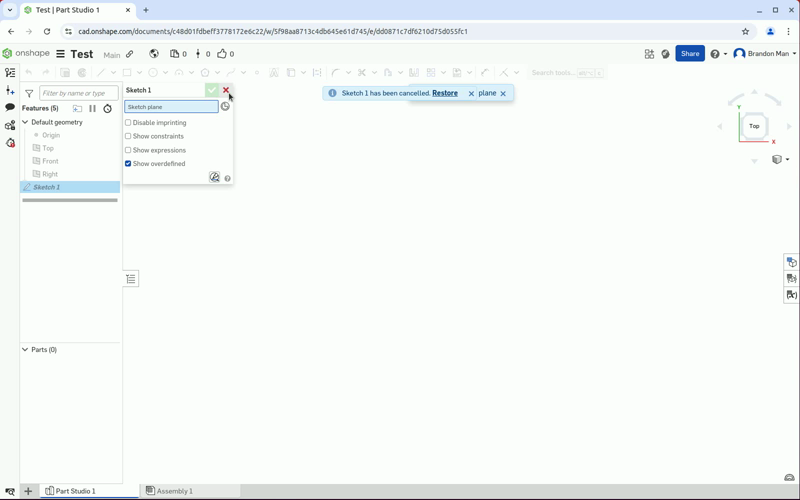
mouse_move(73, 150)
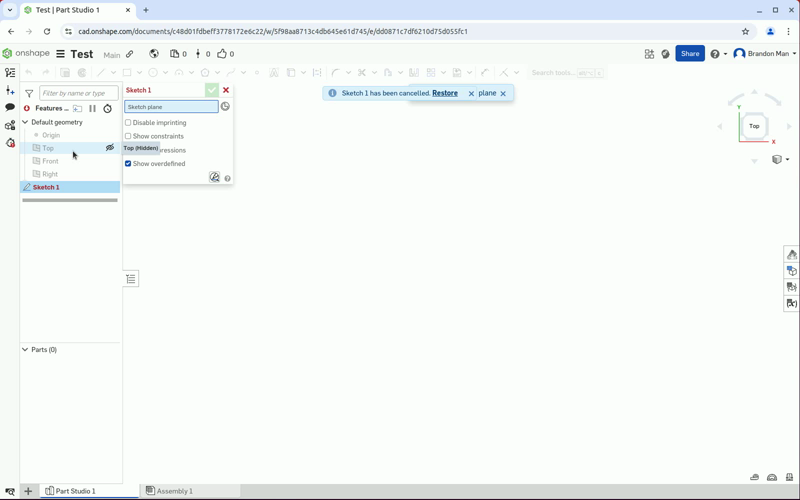
click(73, 150)
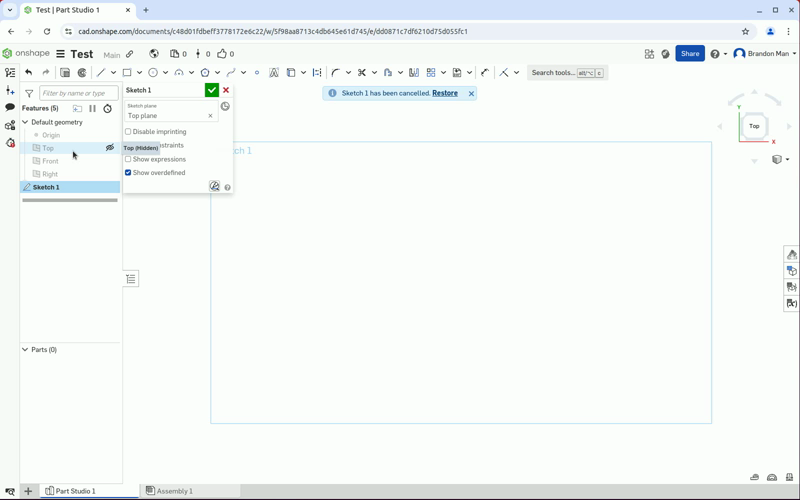
mouse_move(73, 352)
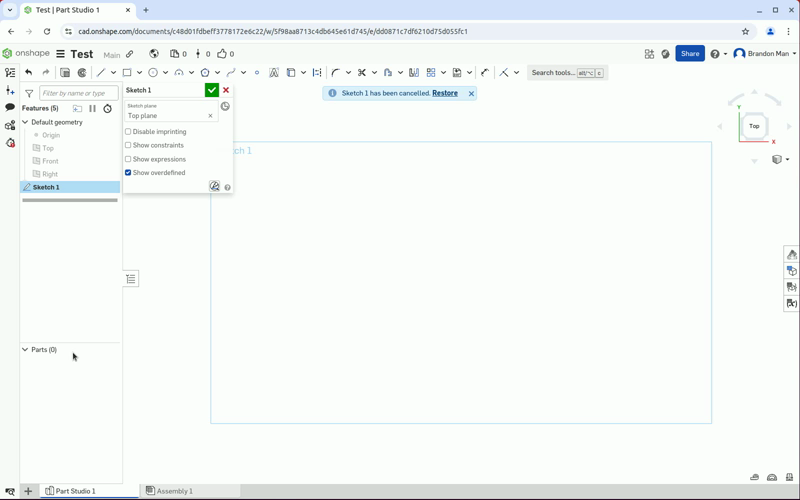
key(y)
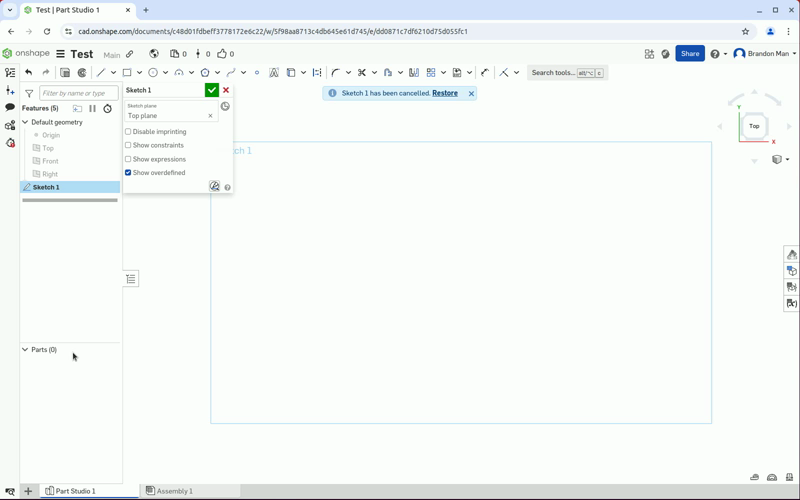
key(c)
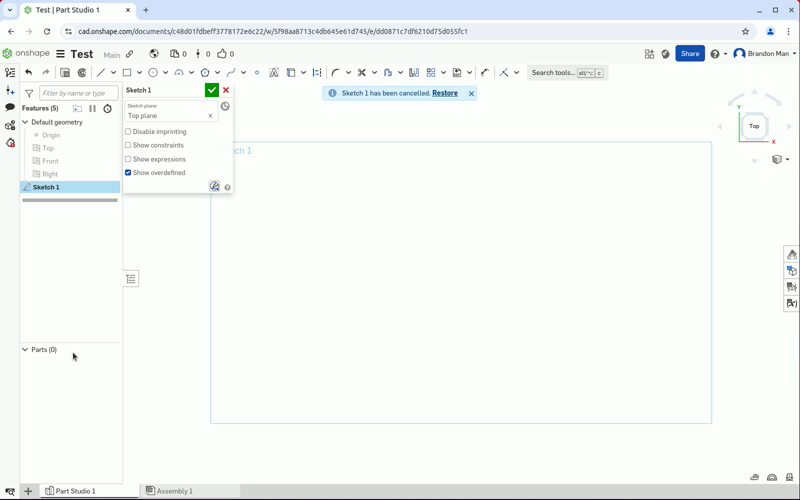
key_down(shift)
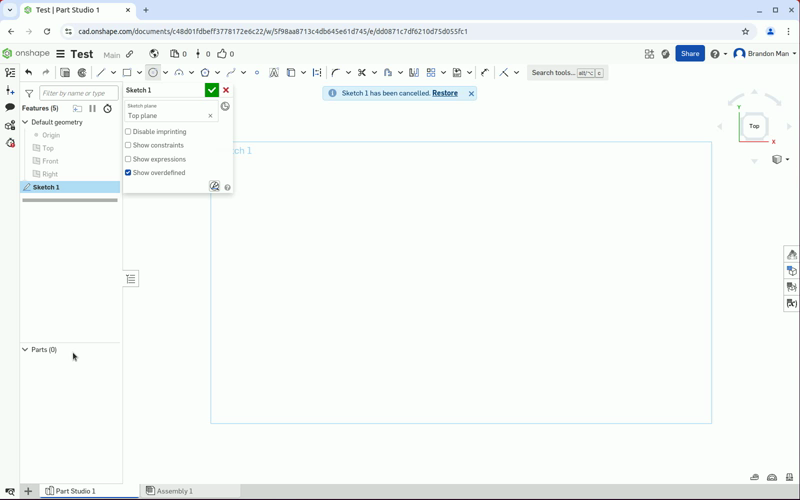
mouse_move(461, 282)
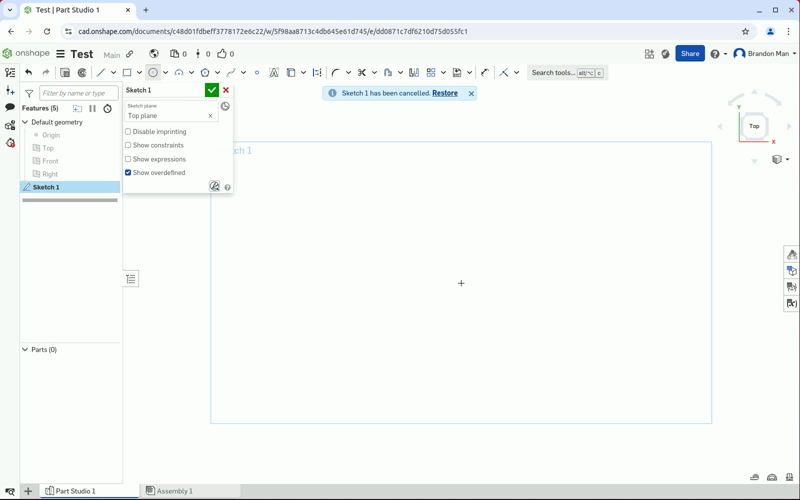
click(461, 282)
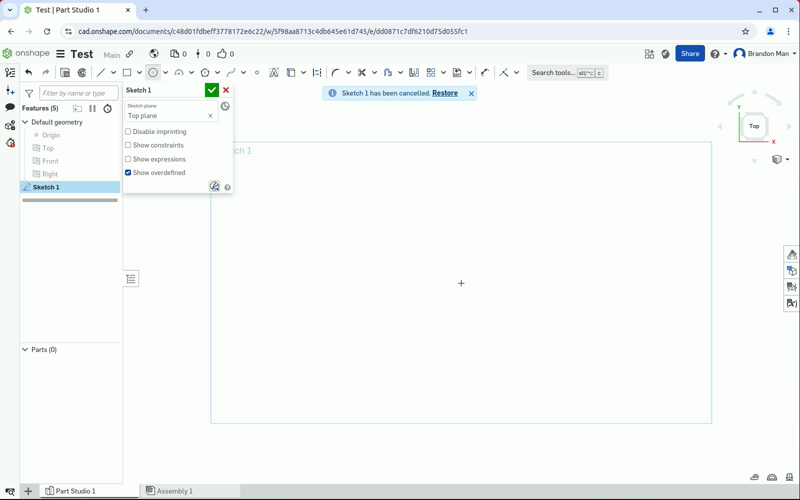
key_up(shift)
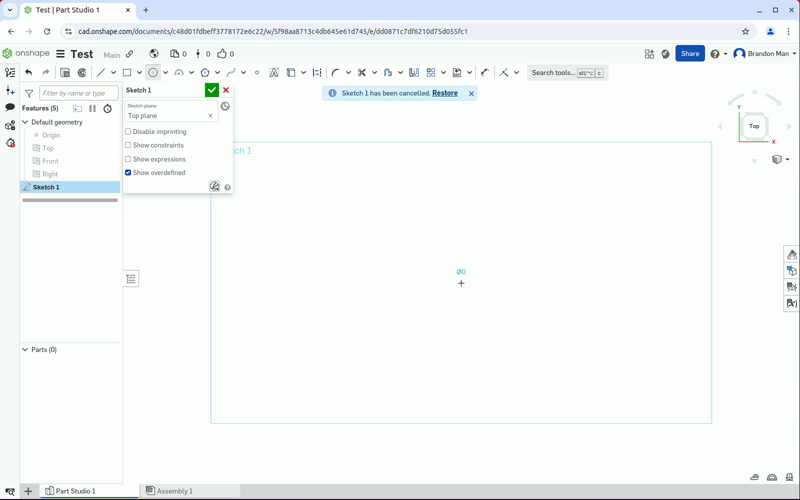
mouse_move(518, 282)
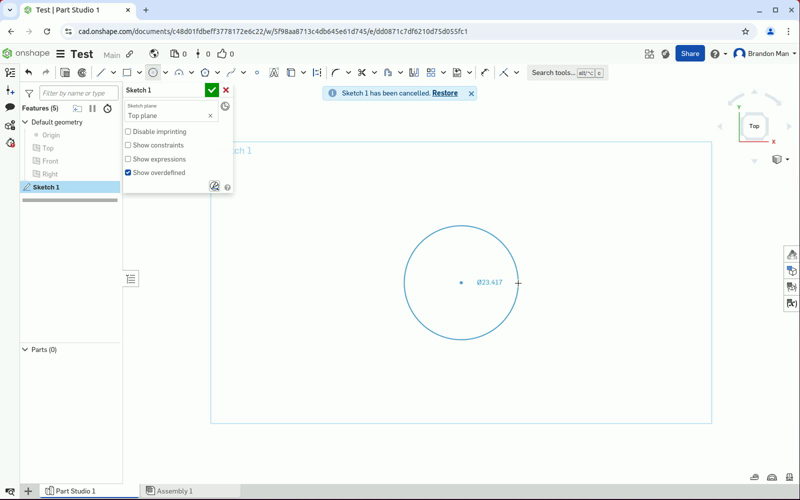
click(518, 282)
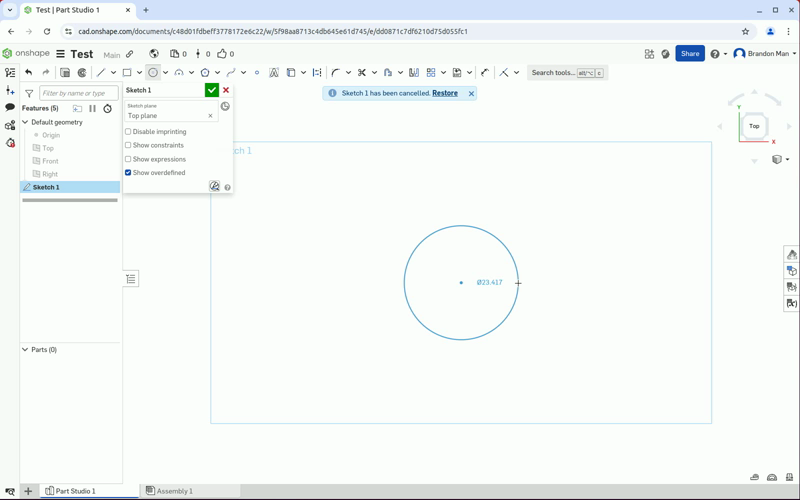
key(esc)
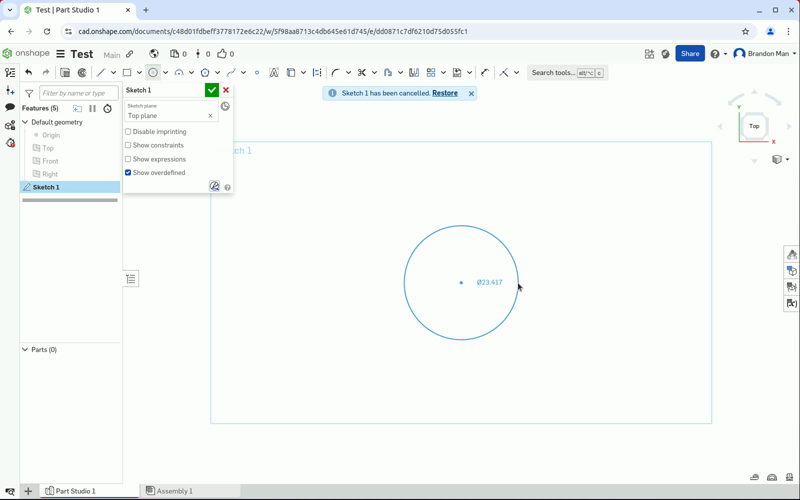
key(c)
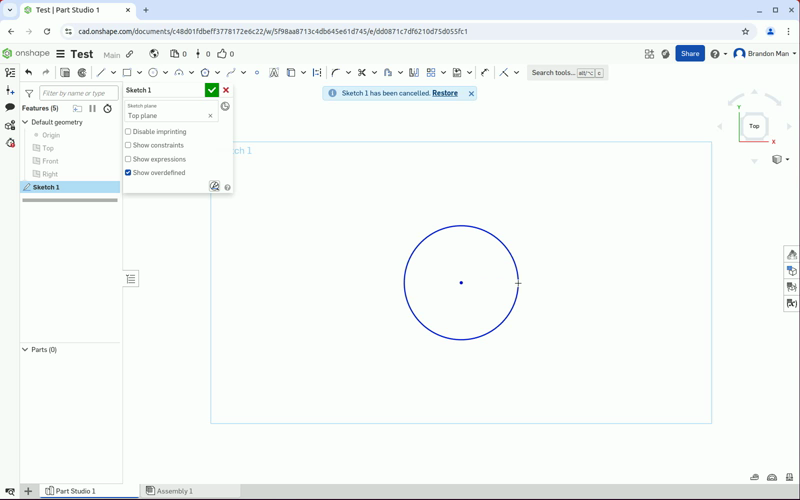
key_down(shift)
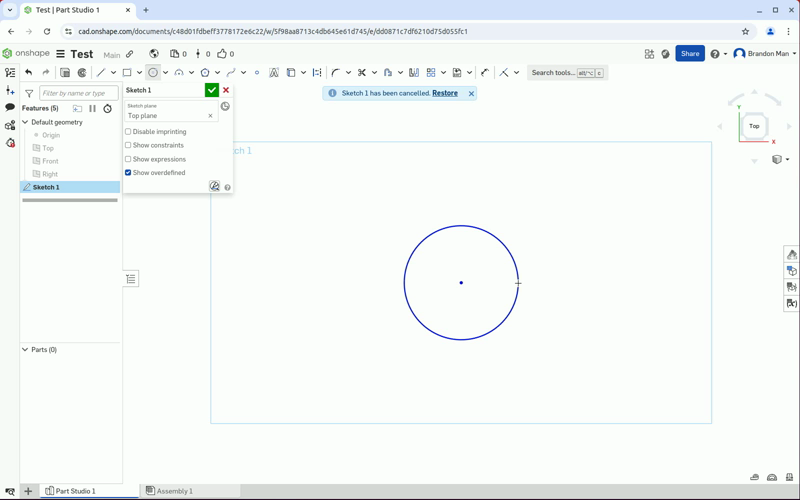
mouse_move(461, 282)
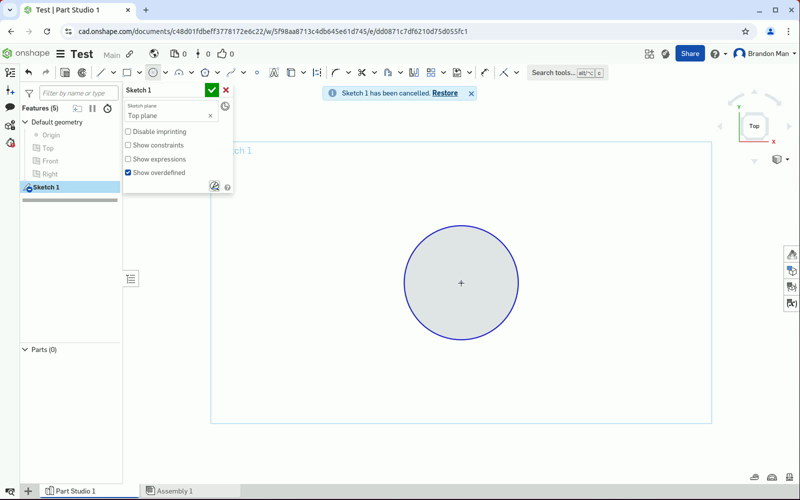
click(461, 282)
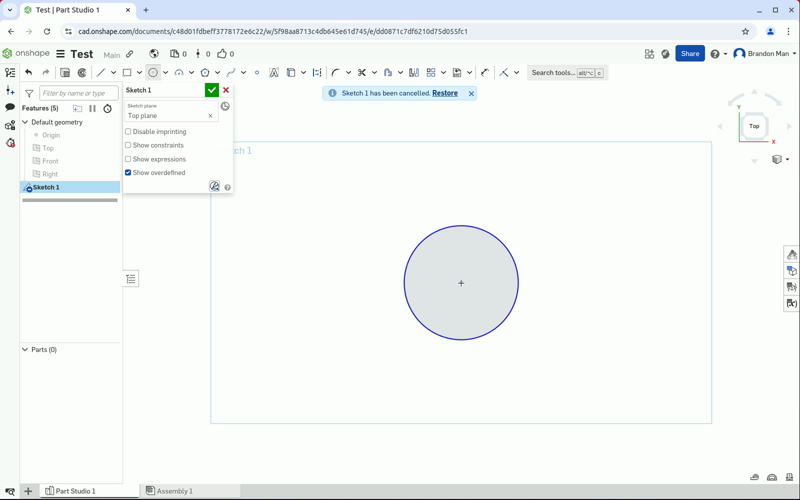
key_up(shift)
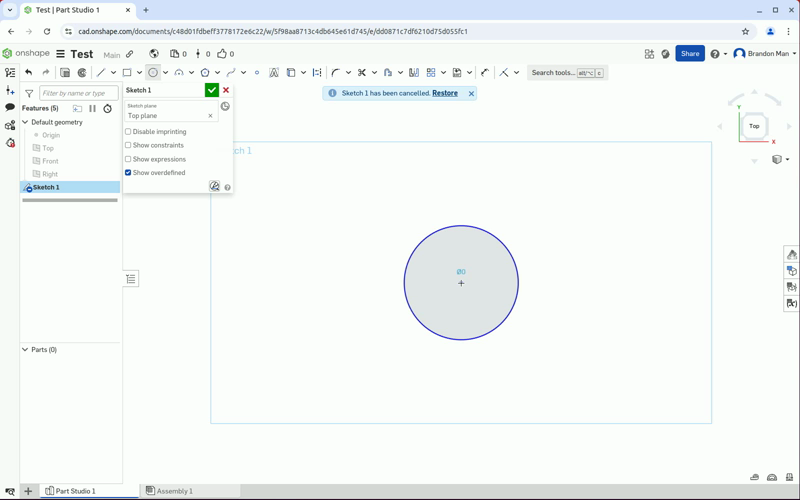
mouse_move(508, 282)
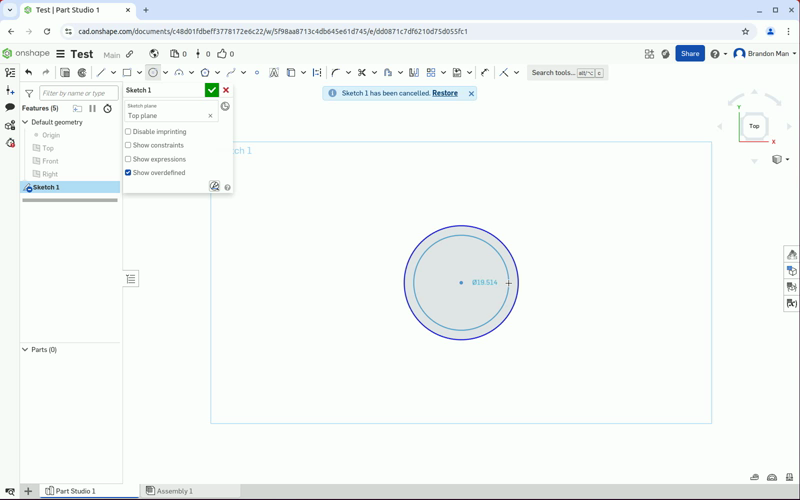
click(508, 282)
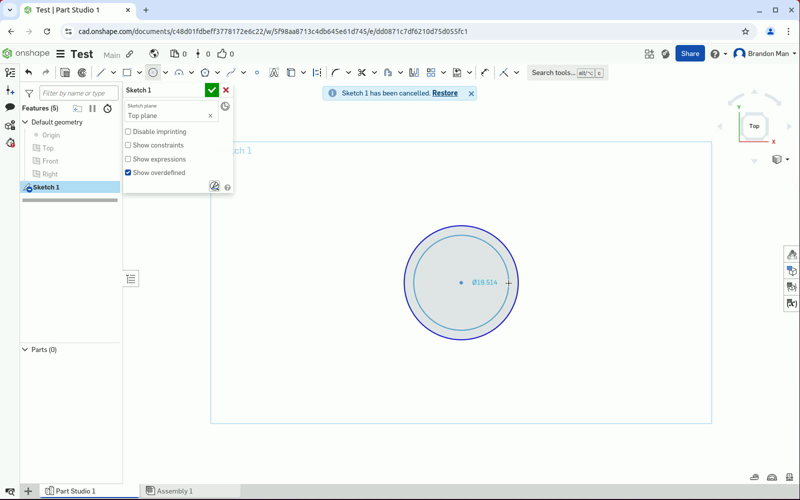
key(esc)
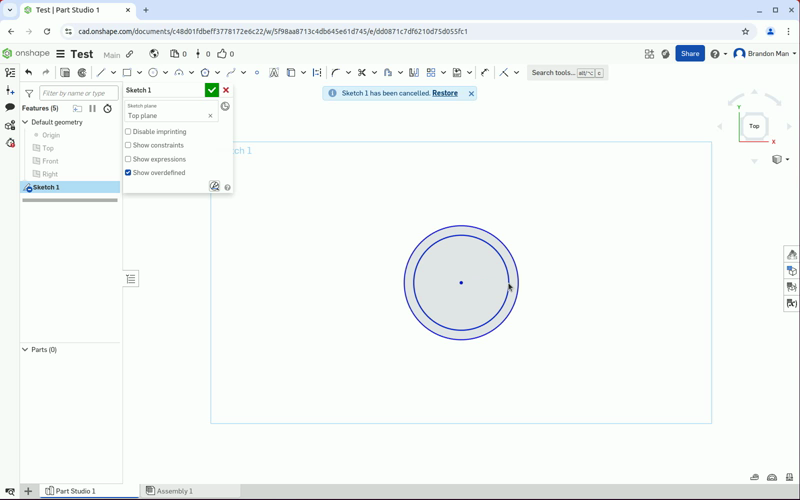
mouse_move(510, 303)
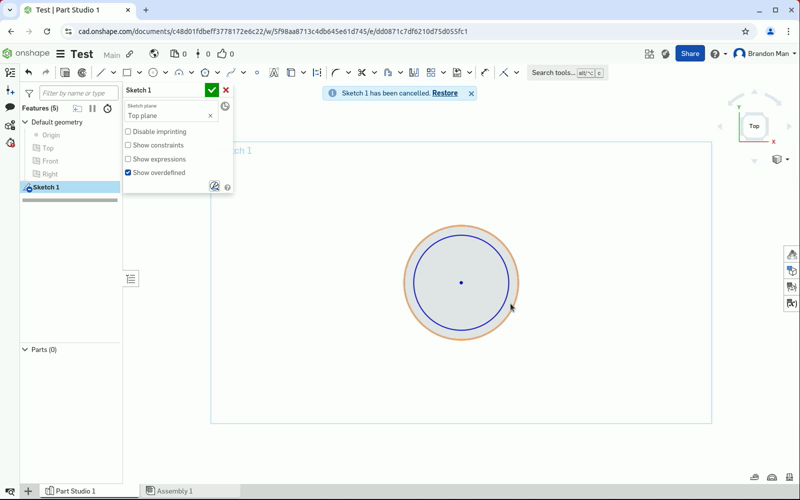
click(510, 303)
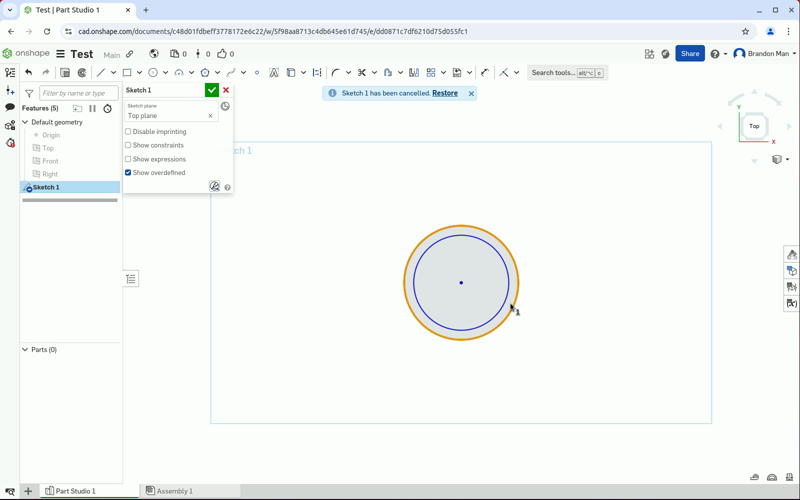
mouse_move(73, 352)
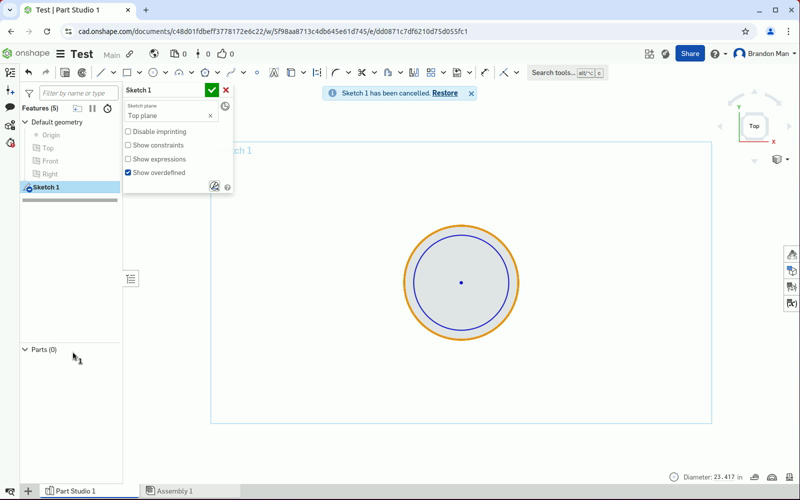
key(shift+y)
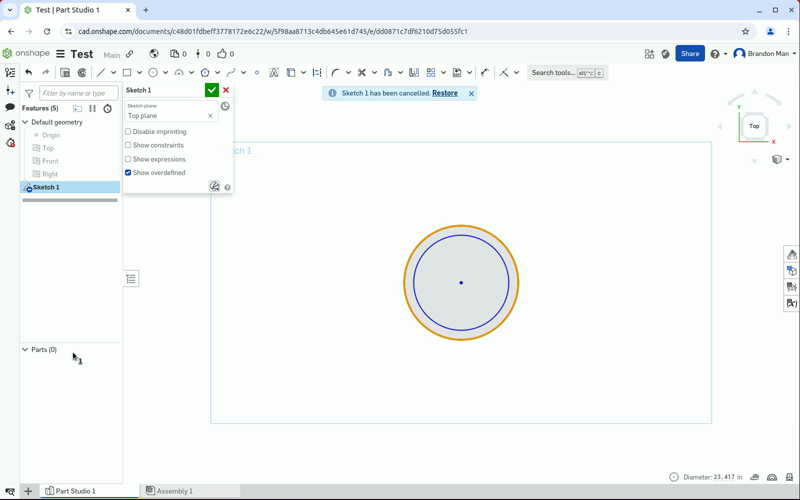
key(shift+e)
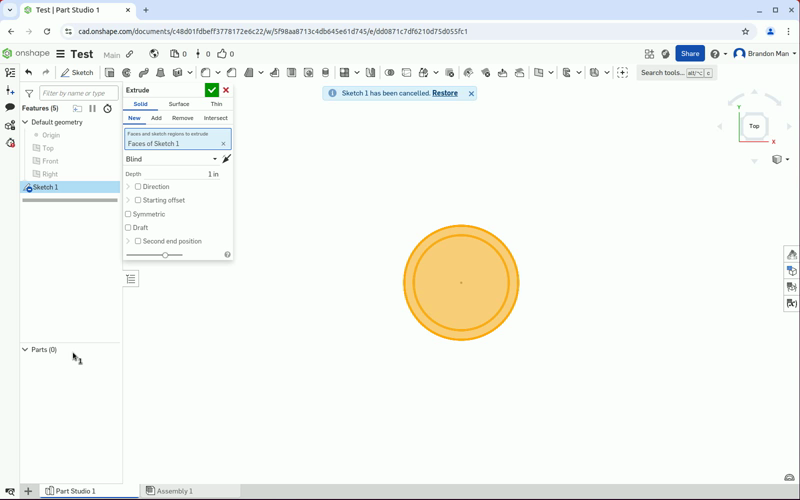
mouse_move(143, 106)
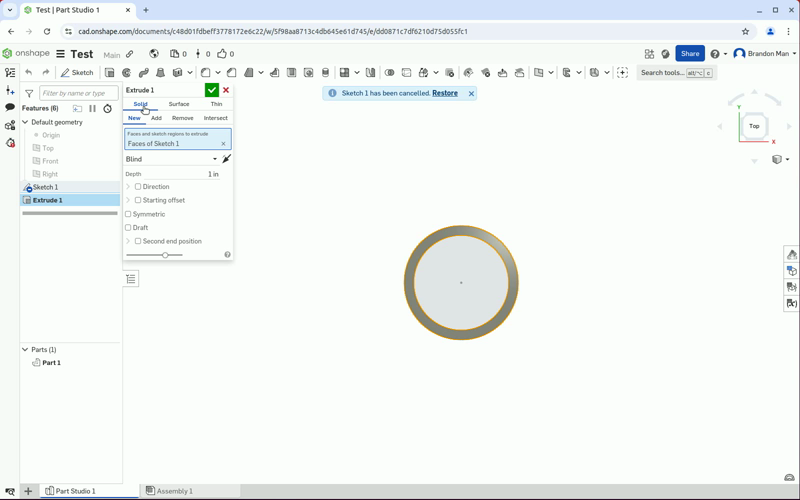
click(143, 106)
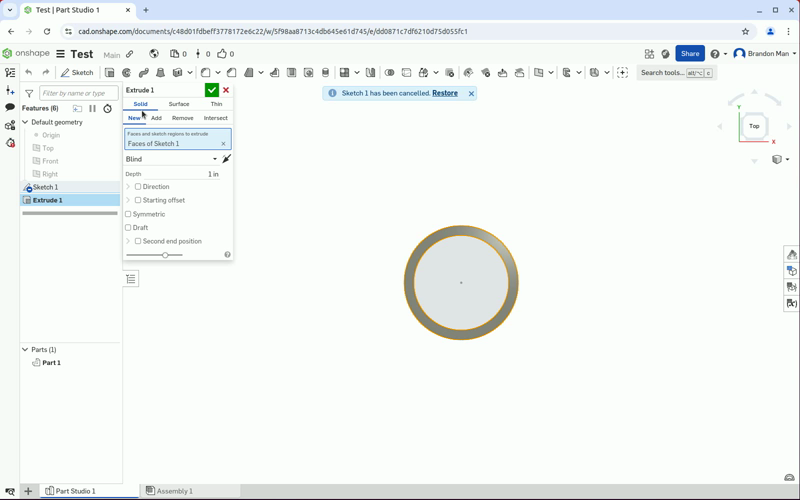
mouse_move(137, 120)
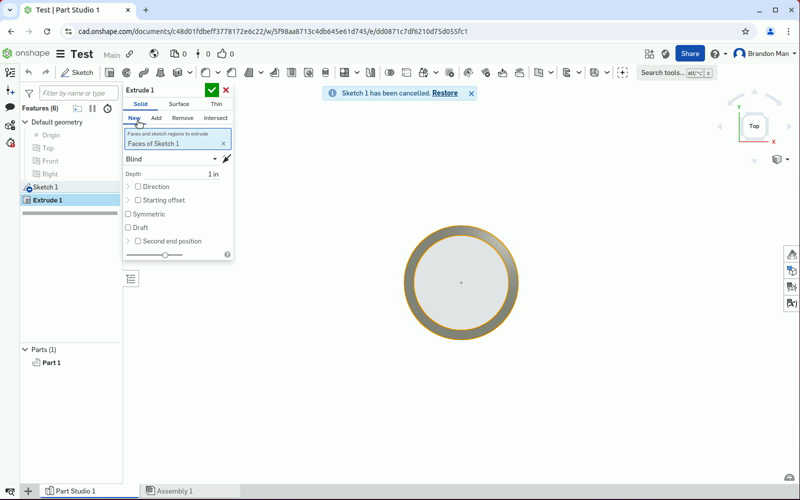
click(137, 120)
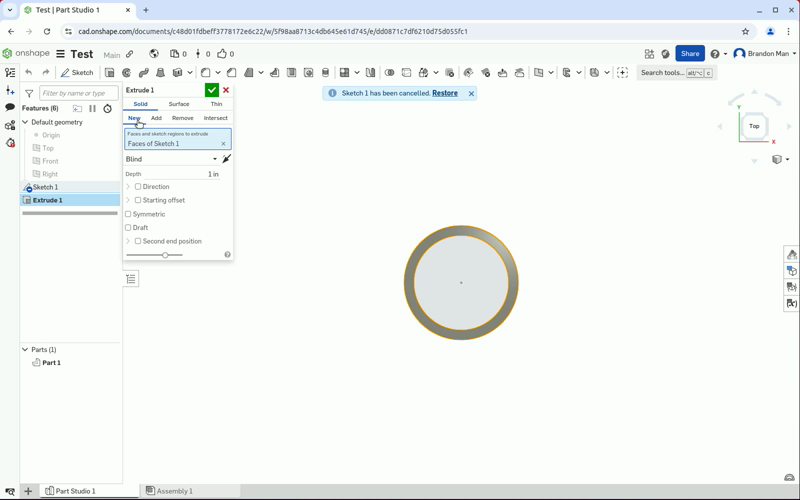
key(tab, 4)
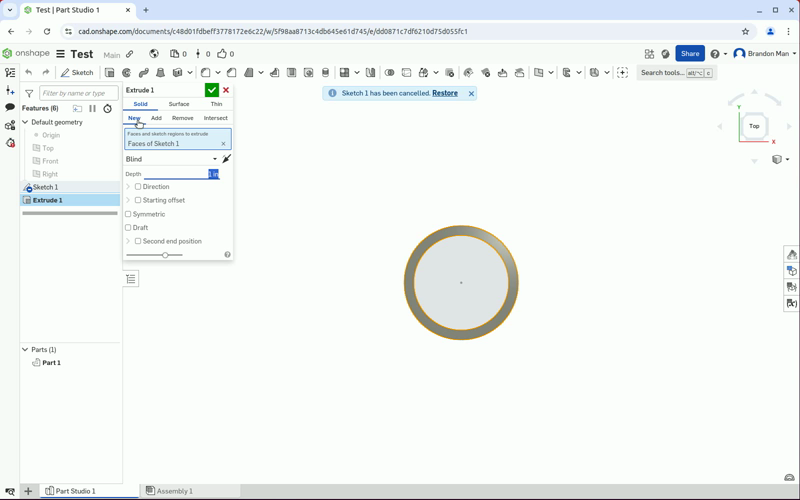
text(15.405)
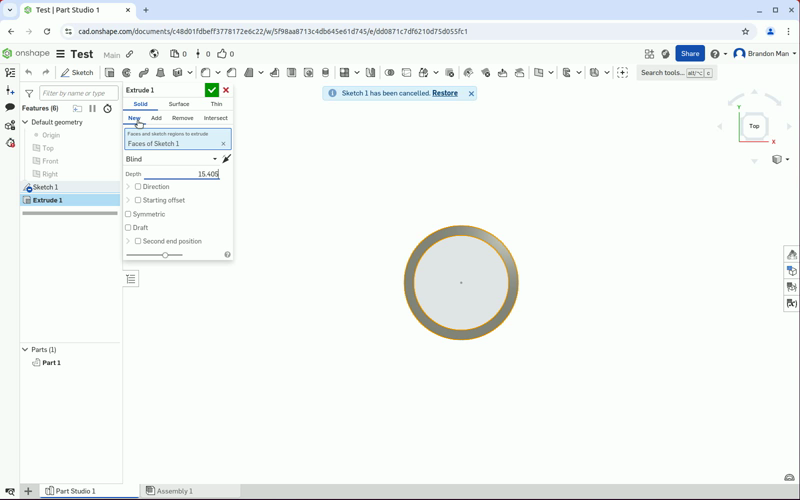
key(enter)
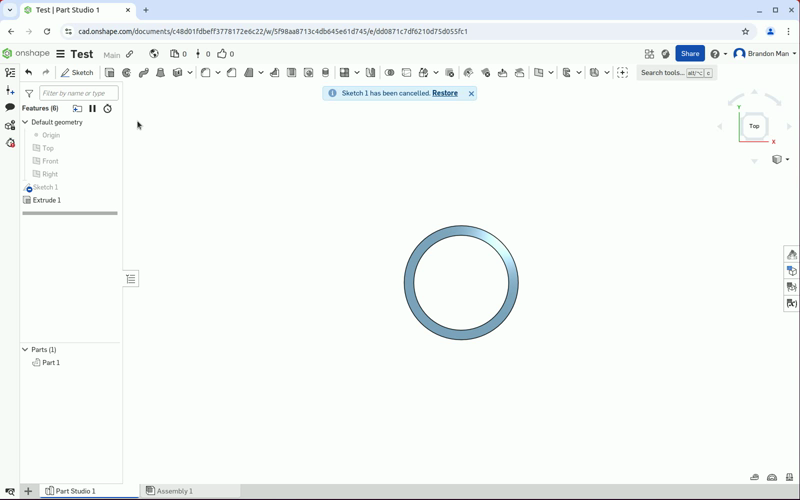
key(shift+h)
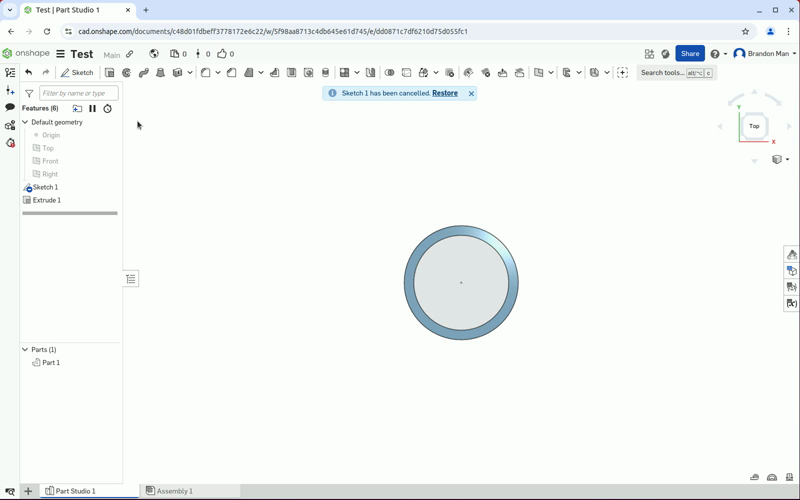
key(shift+h)
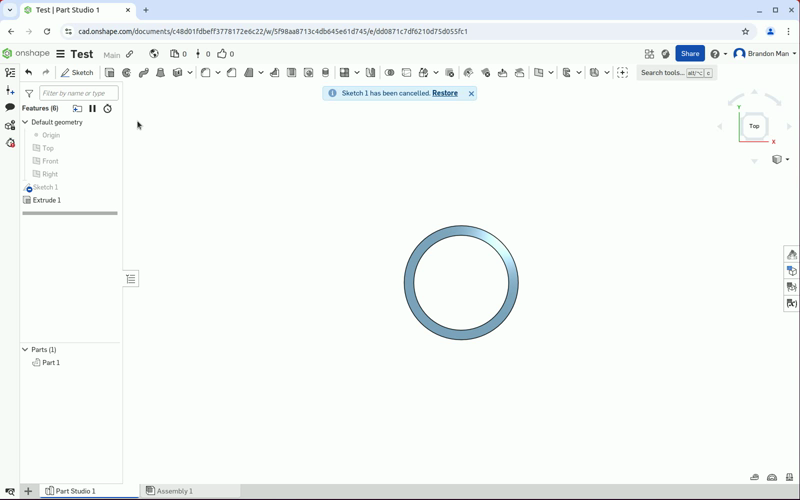
mouse_move(73, 189)
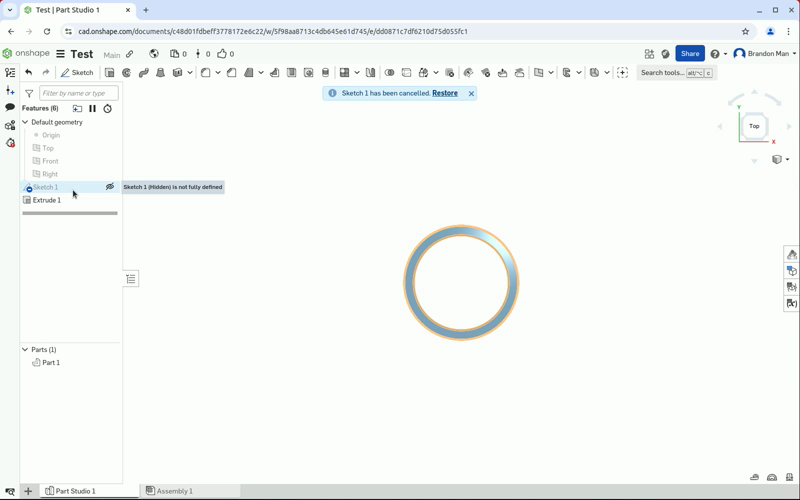
click(73, 189)
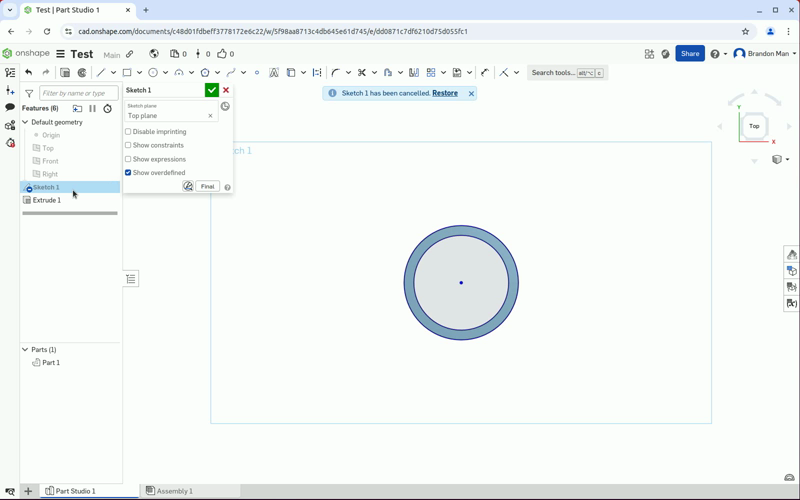
mouse_move(229, 92)
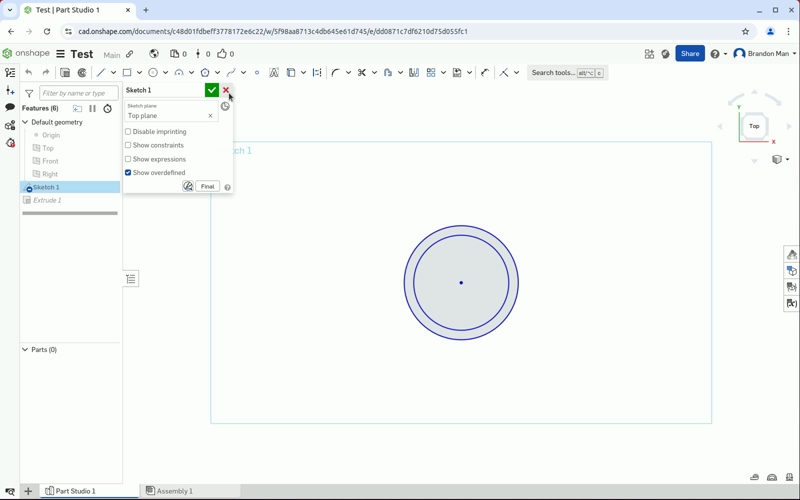
click(229, 92)
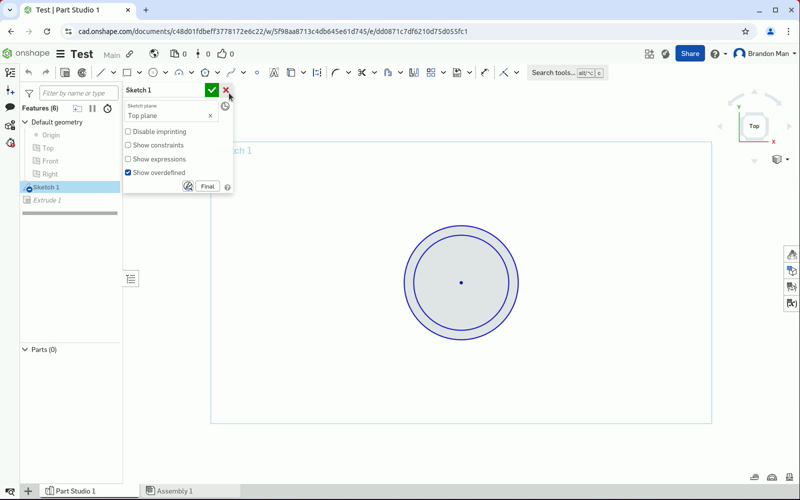
key(shift+s)
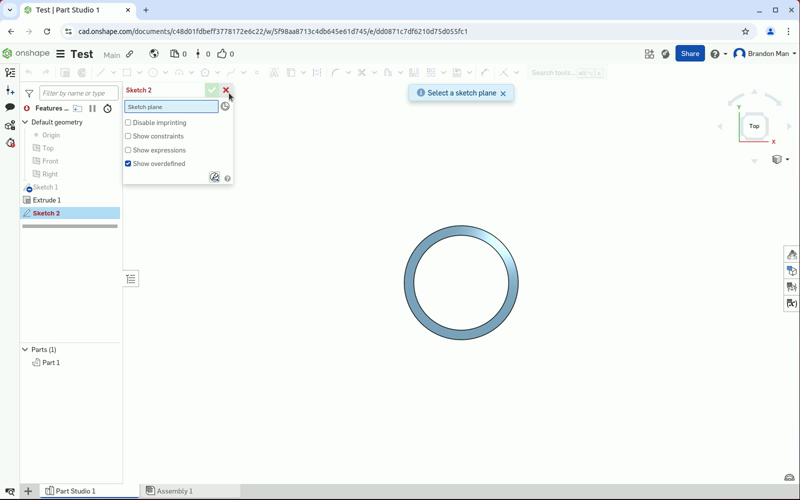
mouse_move(73, 150)
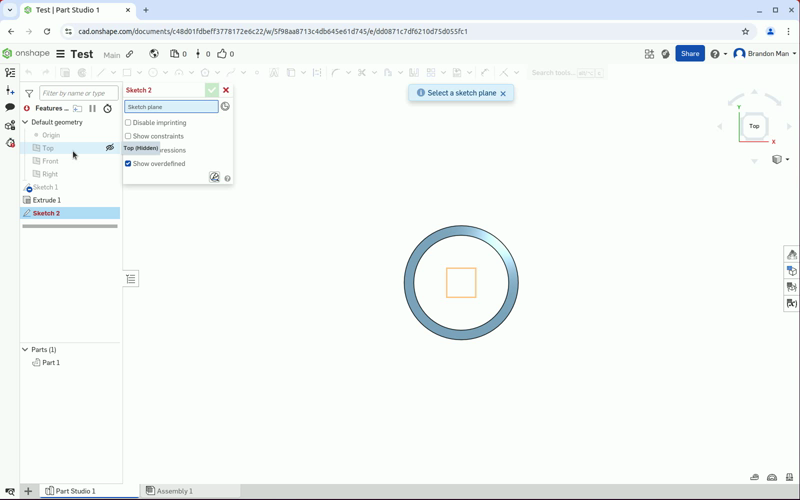
click(73, 150)
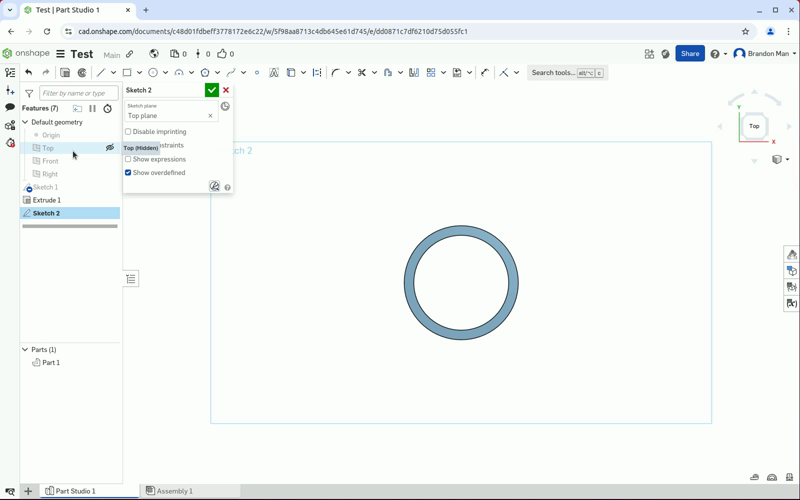
mouse_move(73, 352)
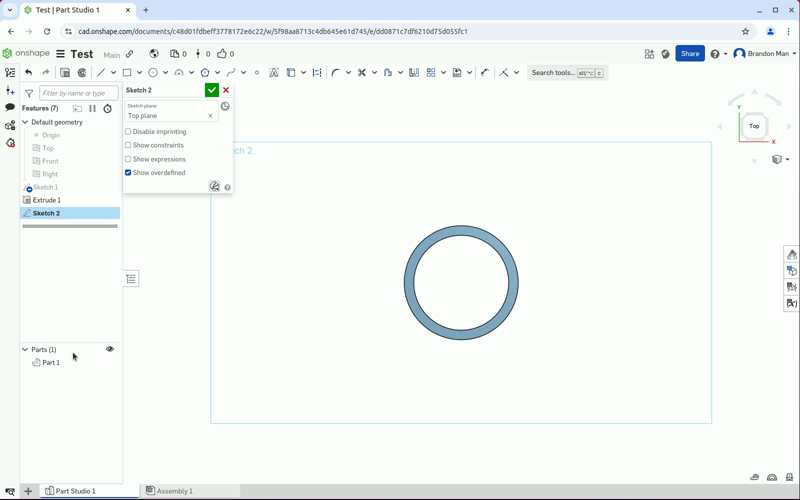
key(y)
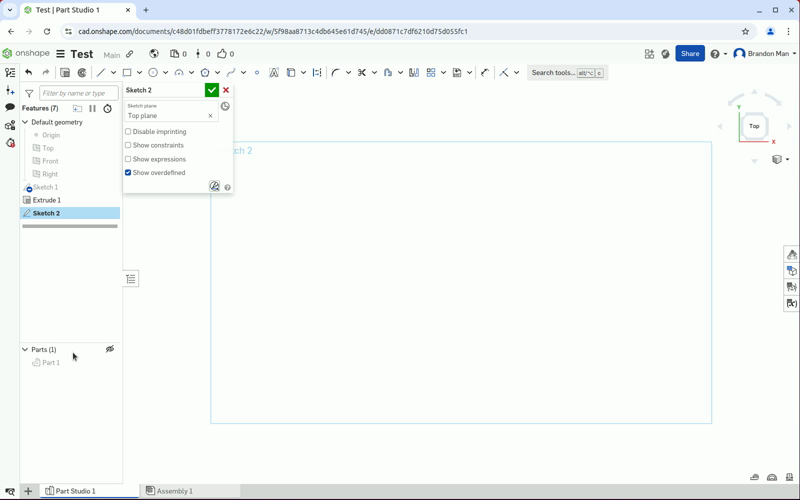
key(c)
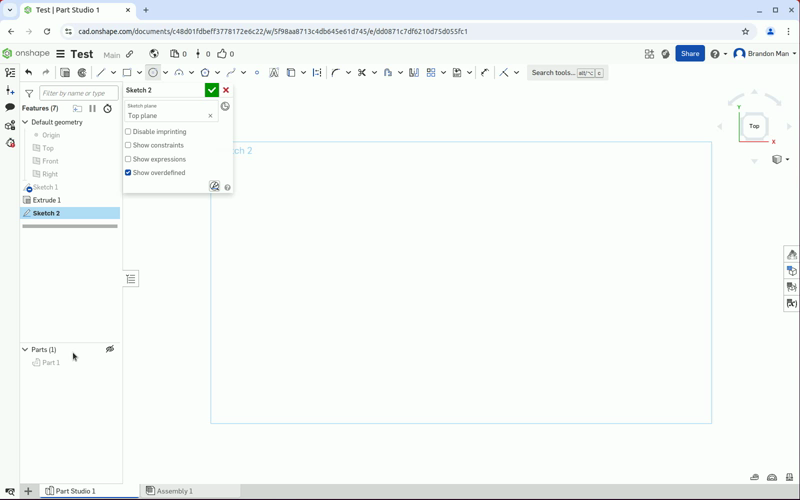
key_down(shift)
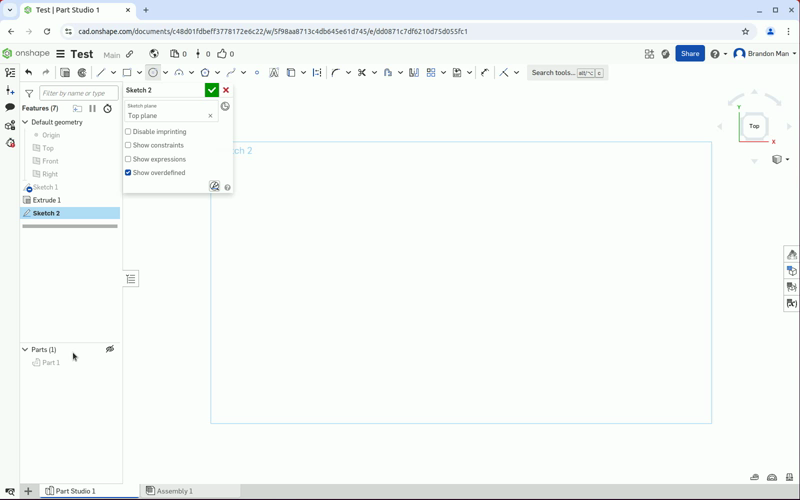
mouse_move(461, 282)
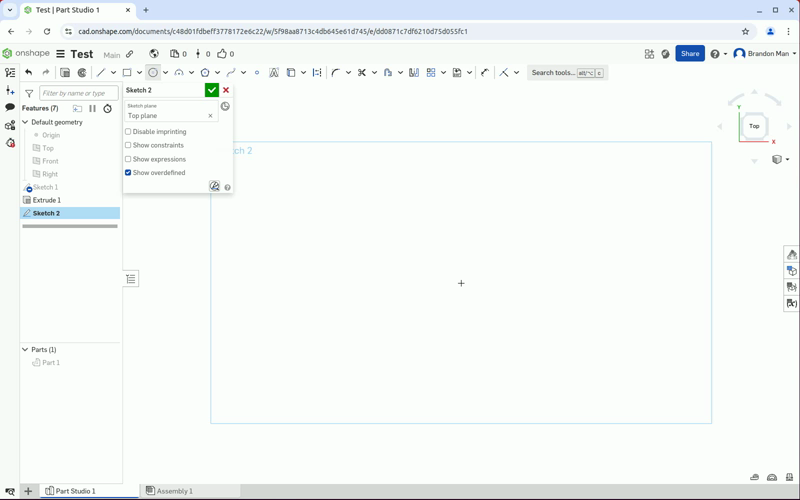
click(461, 282)
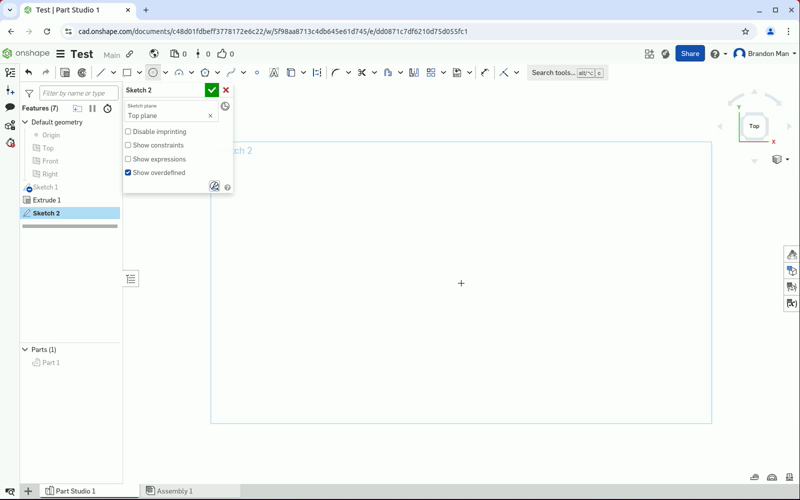
key_up(shift)
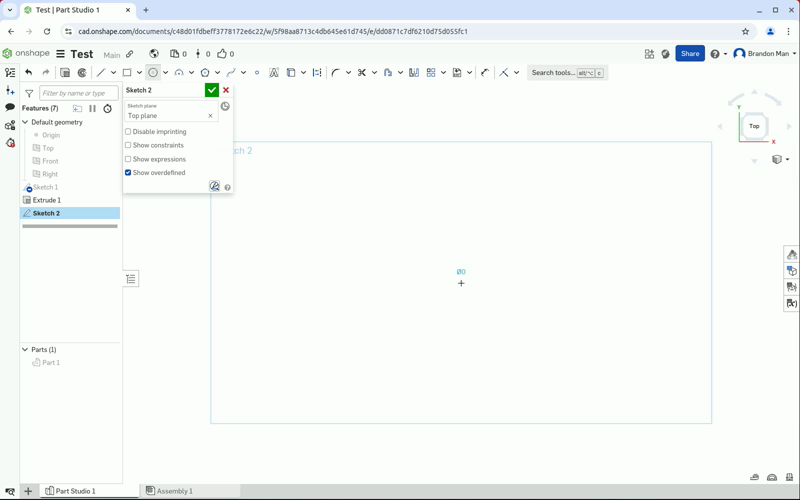
mouse_move(537, 282)
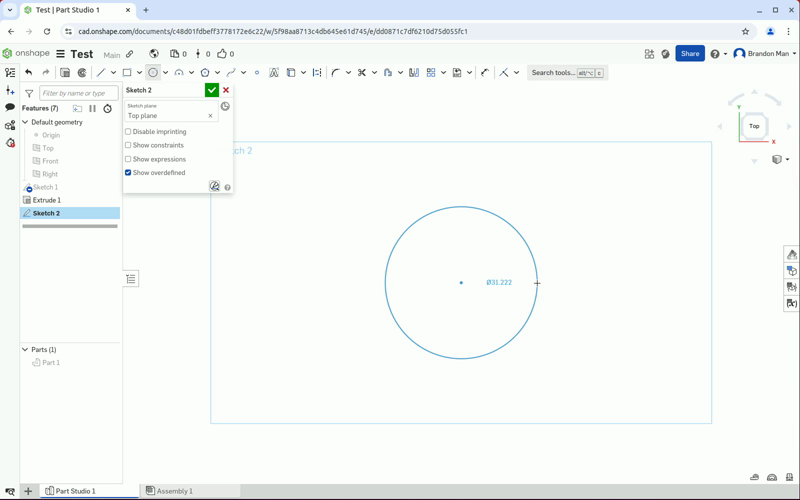
click(537, 282)
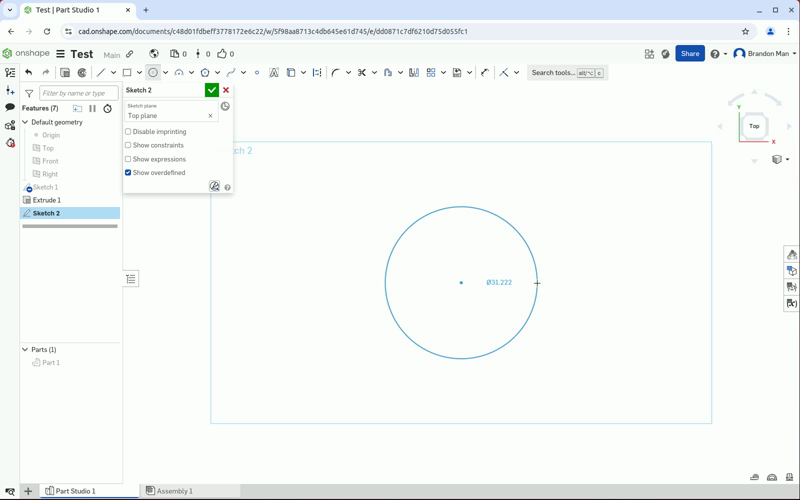
key(esc)
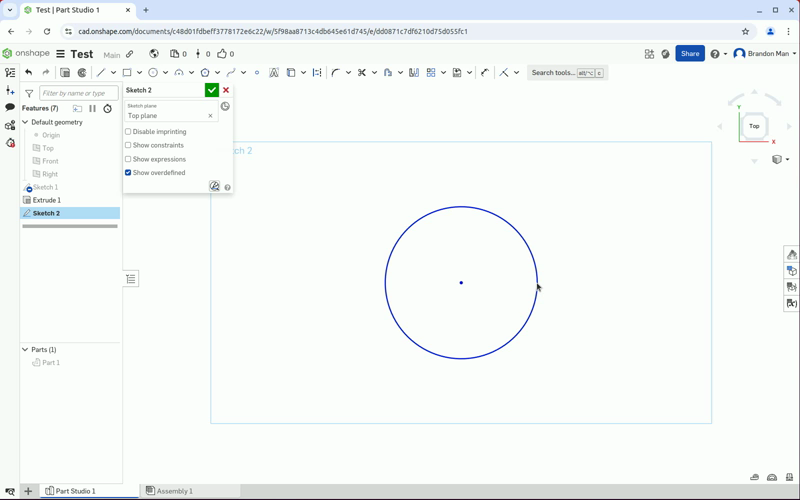
key(c)
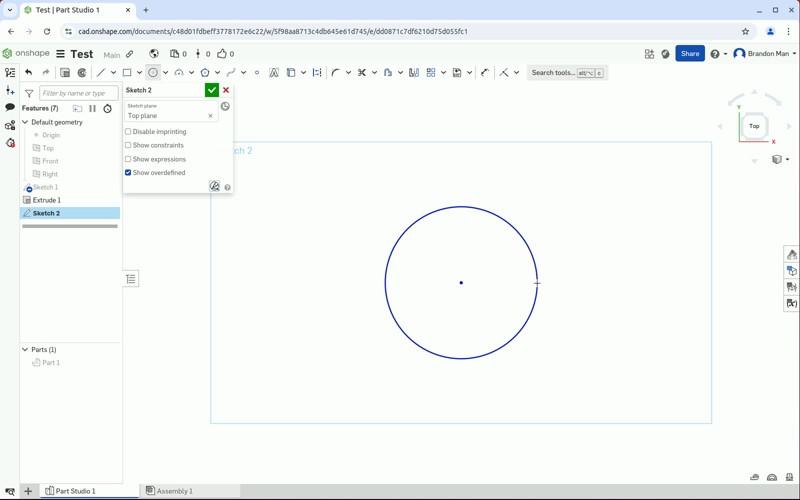
key_down(shift)
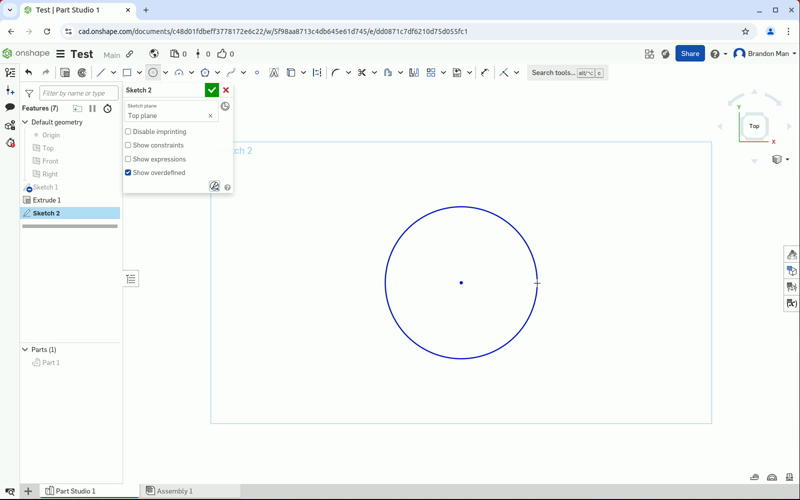
mouse_move(461, 282)
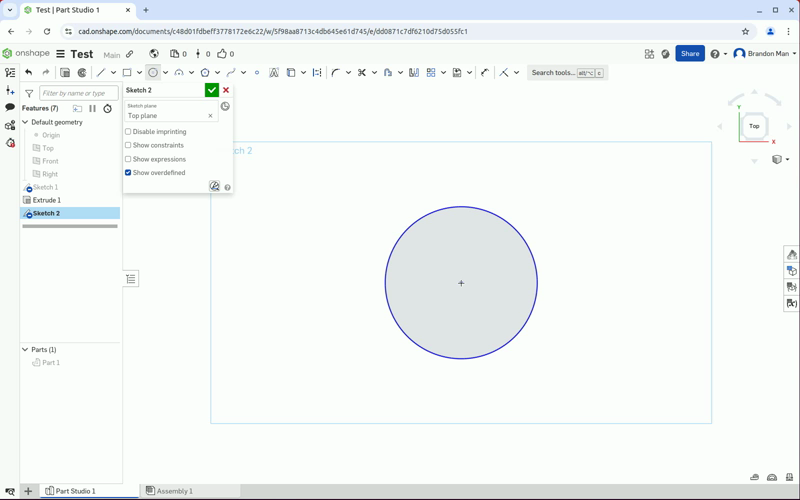
click(461, 282)
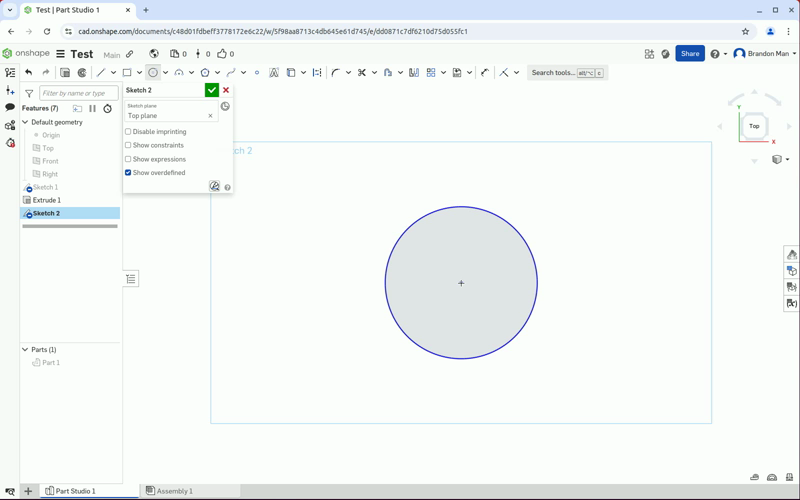
key_up(shift)
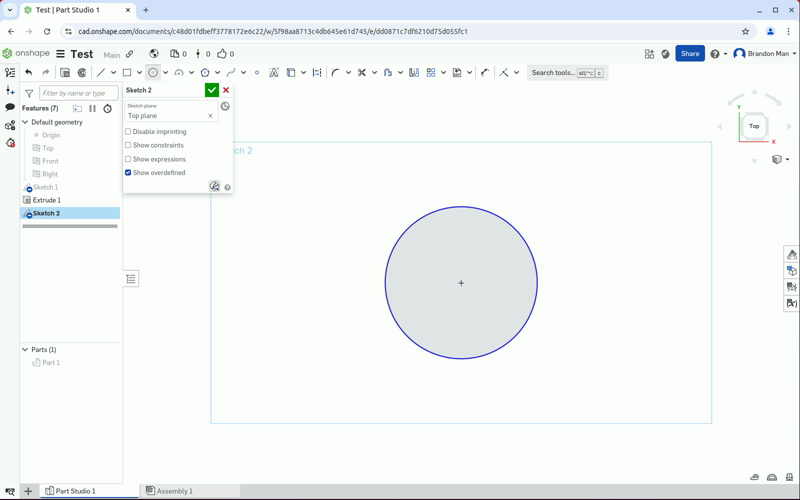
mouse_move(518, 282)
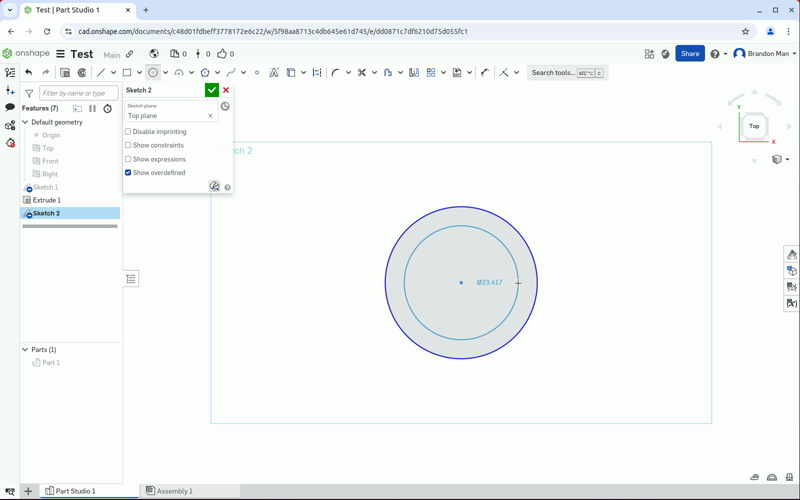
click(518, 282)
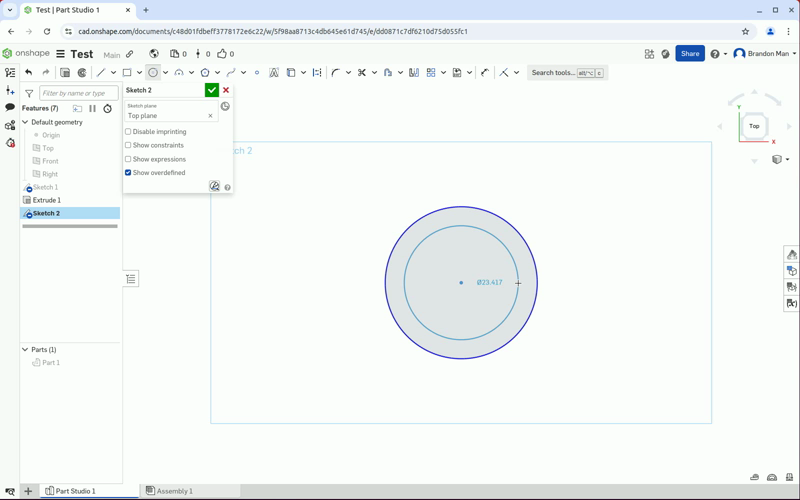
key(esc)
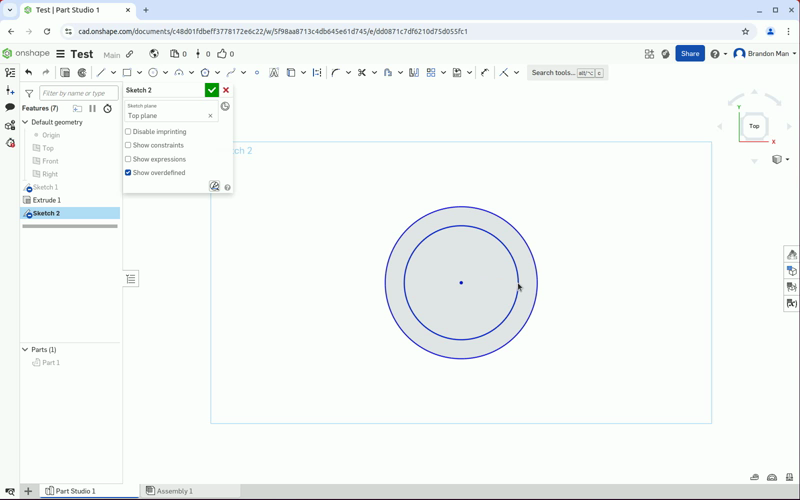
mouse_move(512, 236)
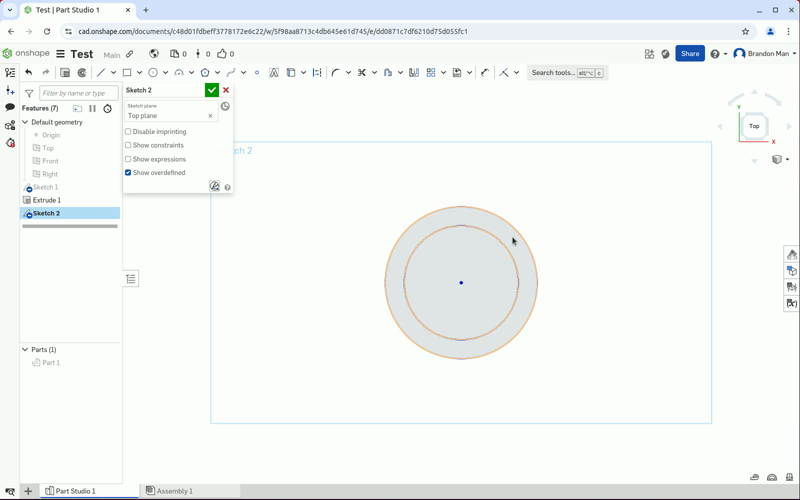
click(512, 236)
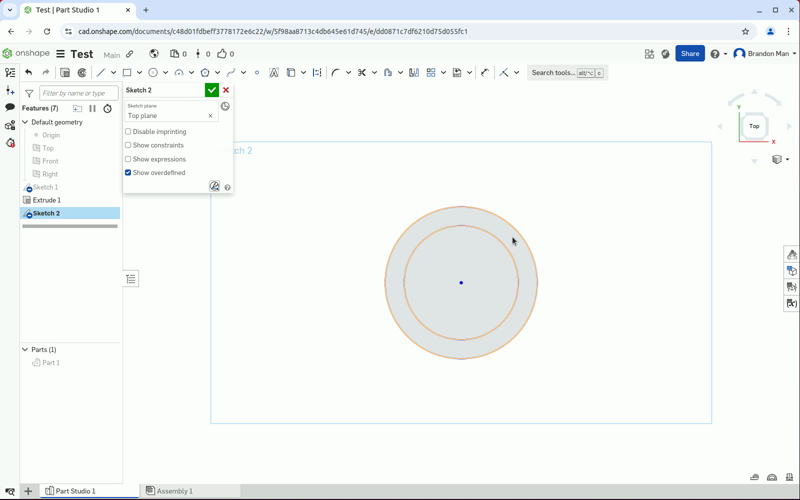
mouse_move(73, 352)
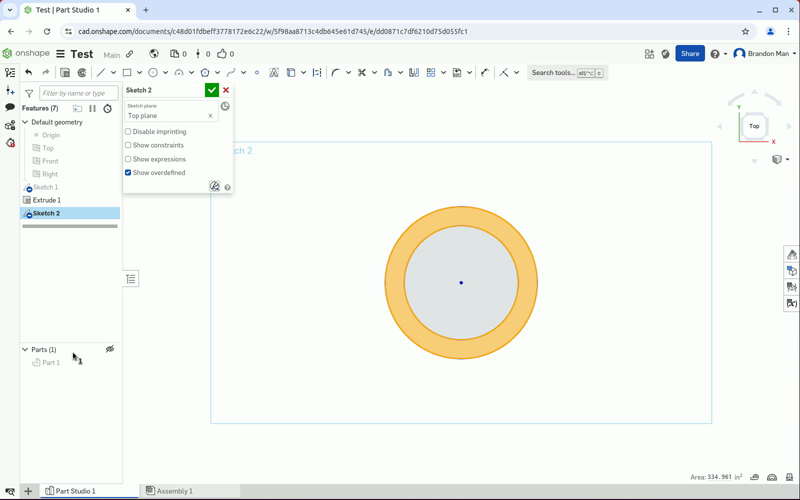
key(shift+y)
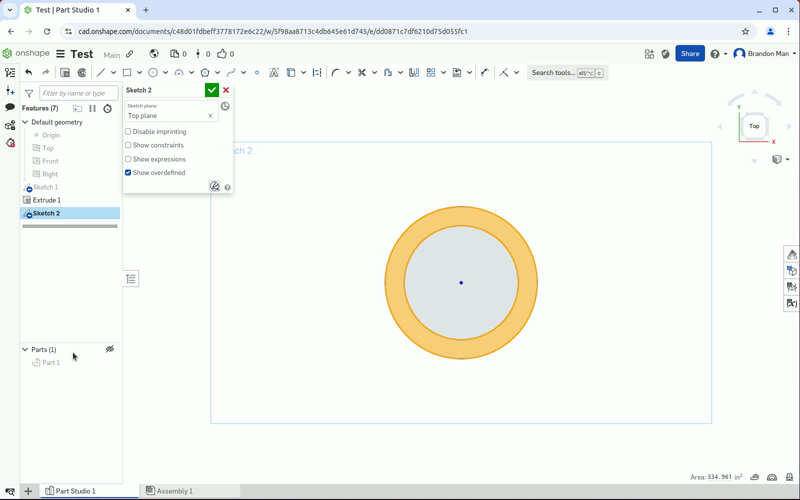
key(shift+e)
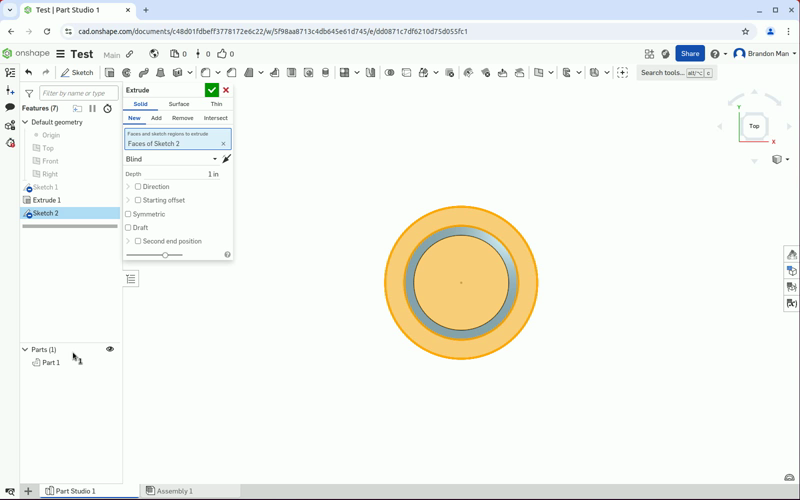
mouse_move(143, 106)
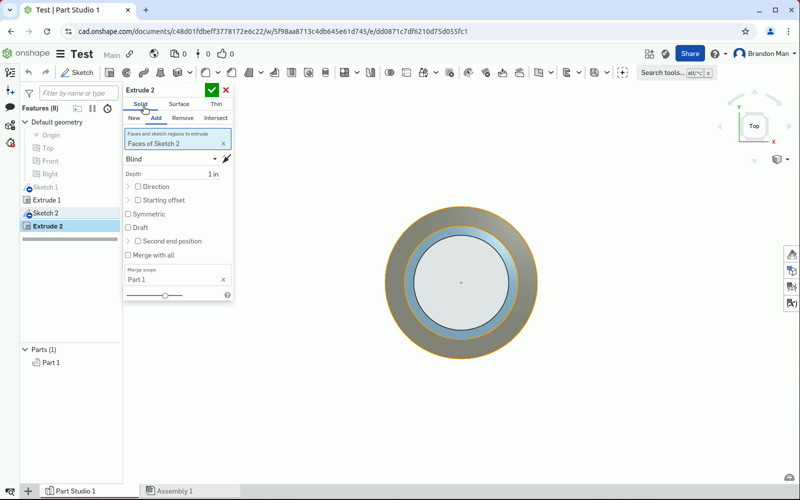
click(143, 106)
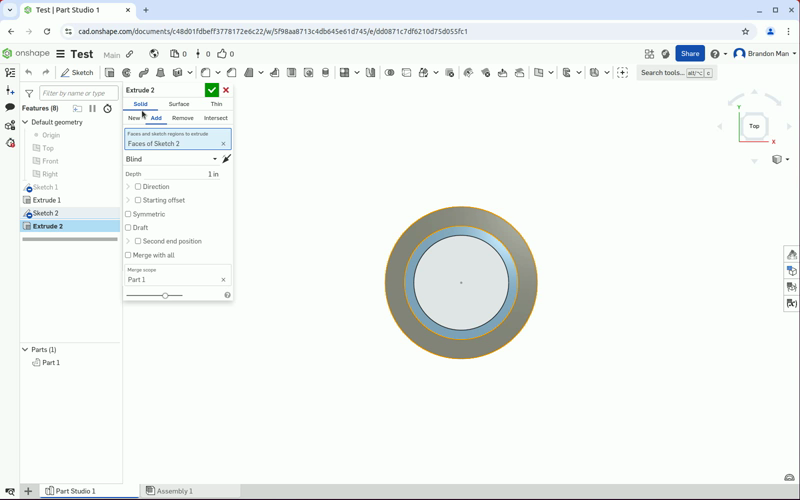
mouse_move(137, 120)
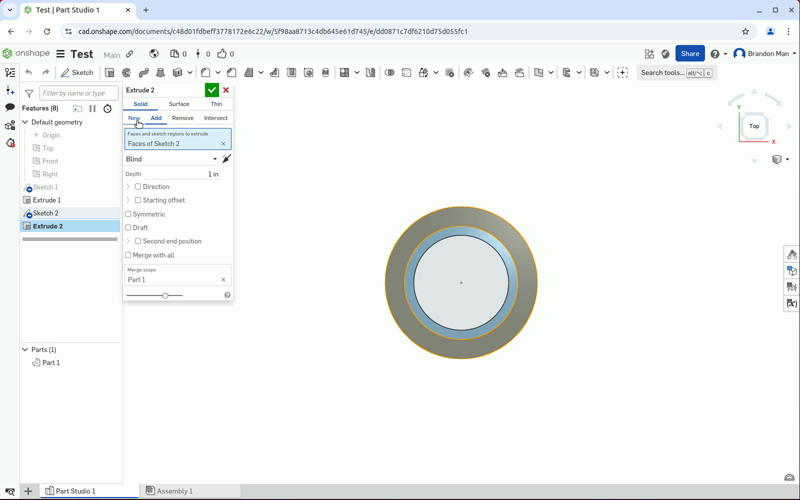
click(137, 120)
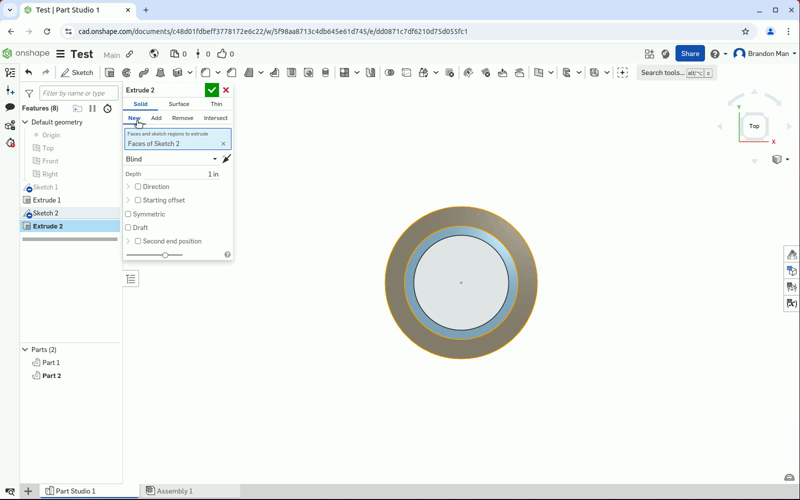
key(tab, 4)
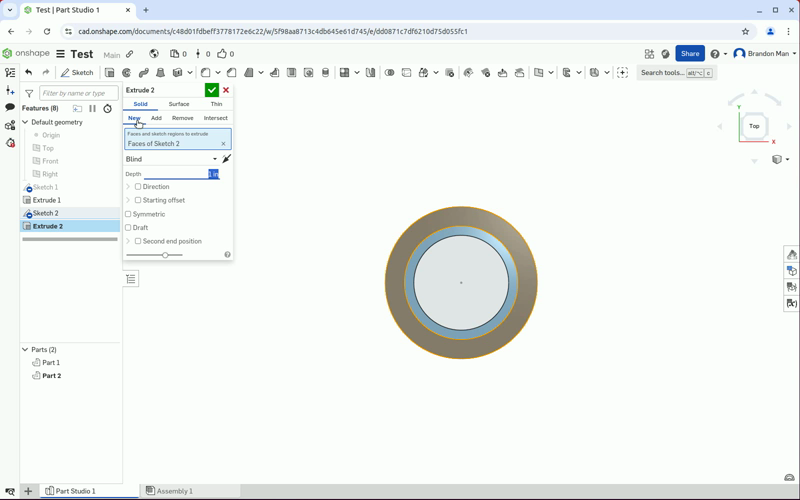
text(19.257)
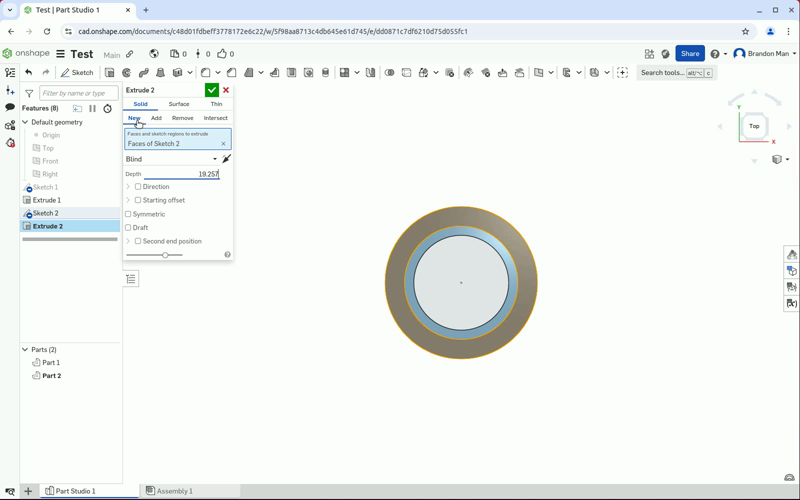
key(enter)
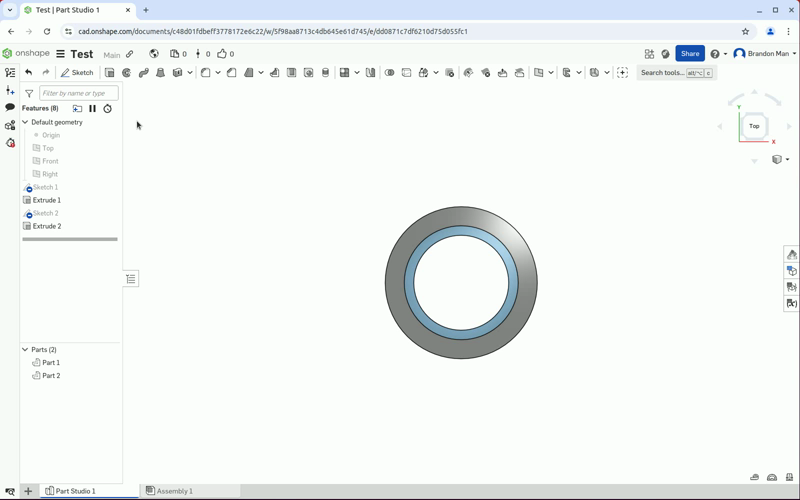
key(shift+h)
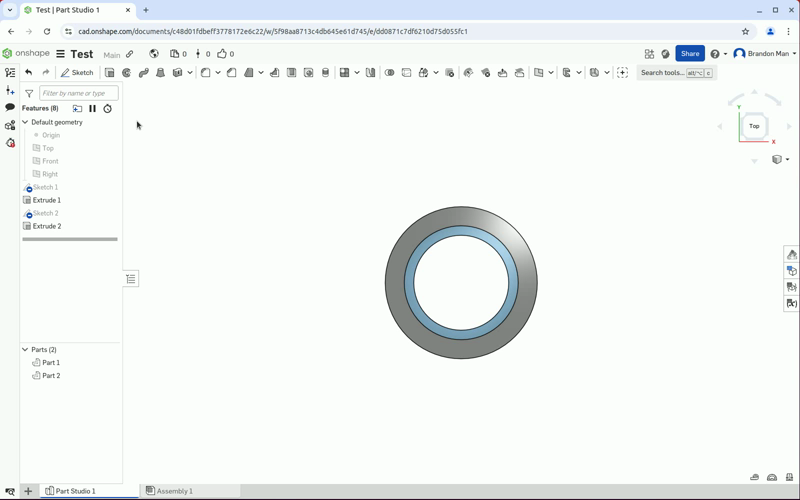
key(shift+h)
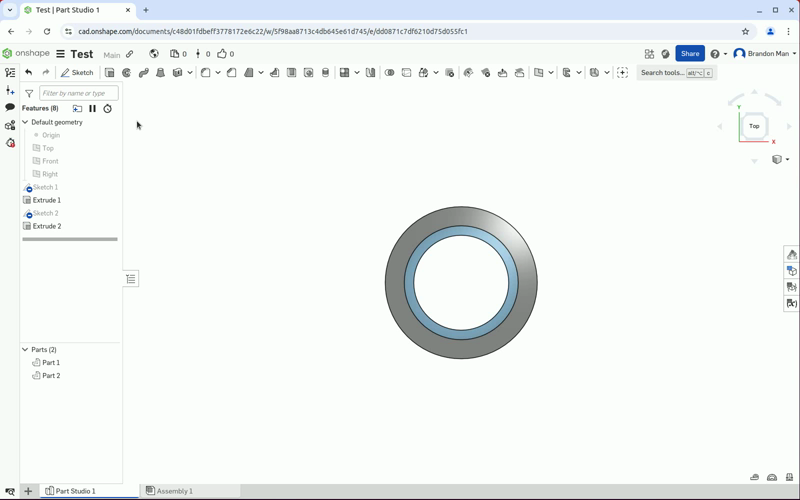
mouse_move(73, 189)
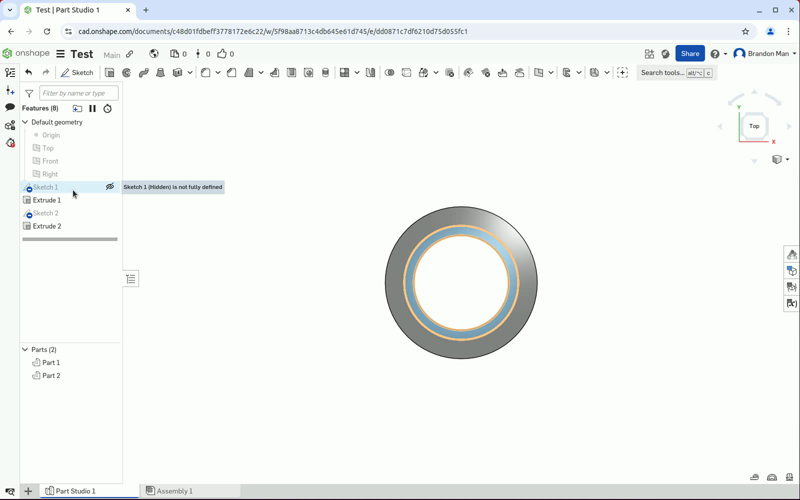
click(73, 189)
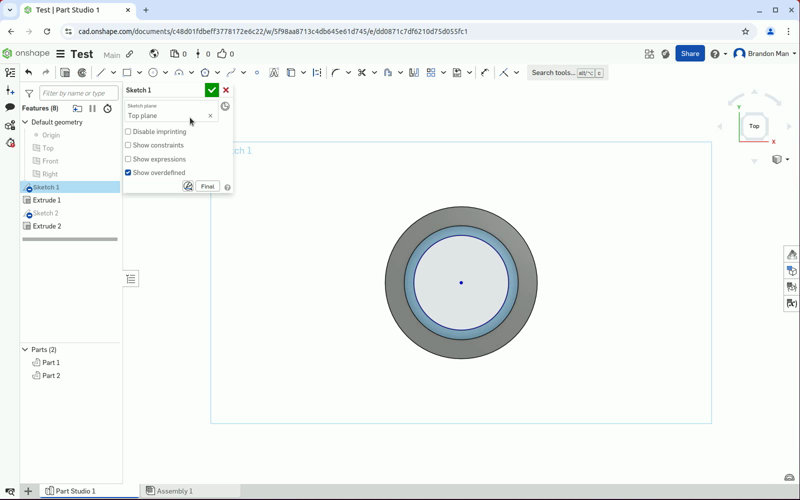
mouse_move(229, 92)
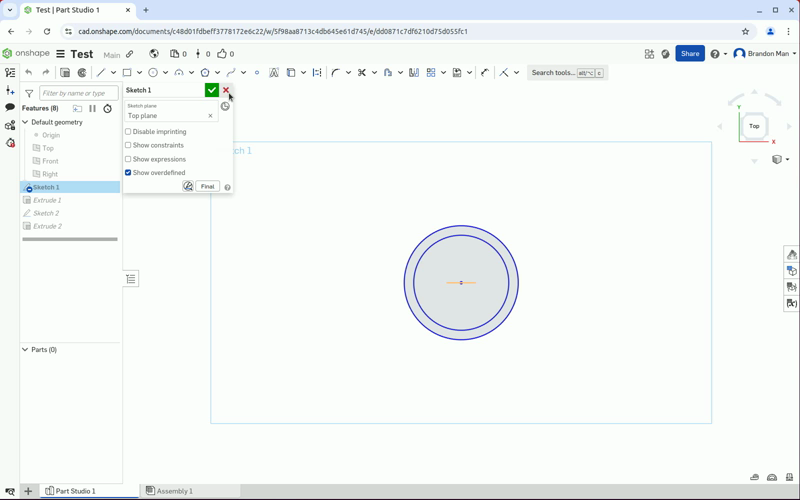
click(229, 92)
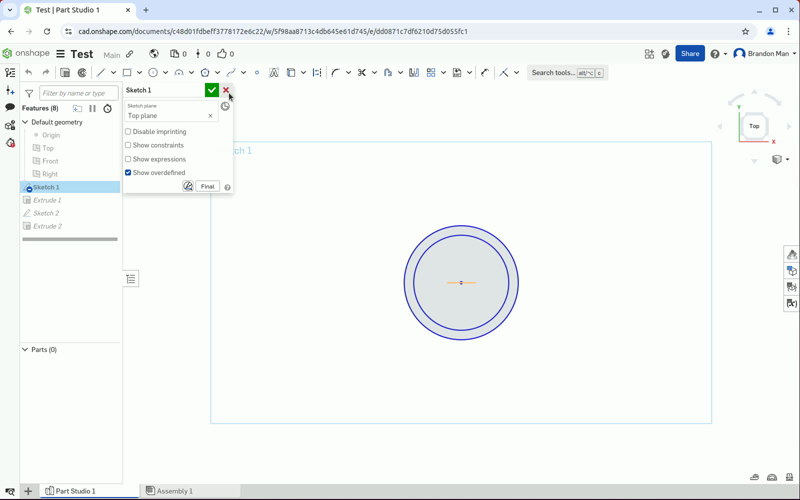
key(shift+s)
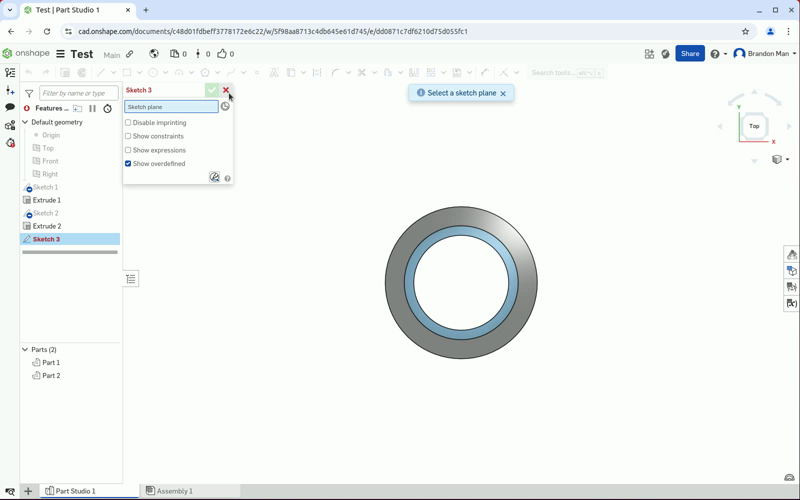
mouse_move(73, 150)
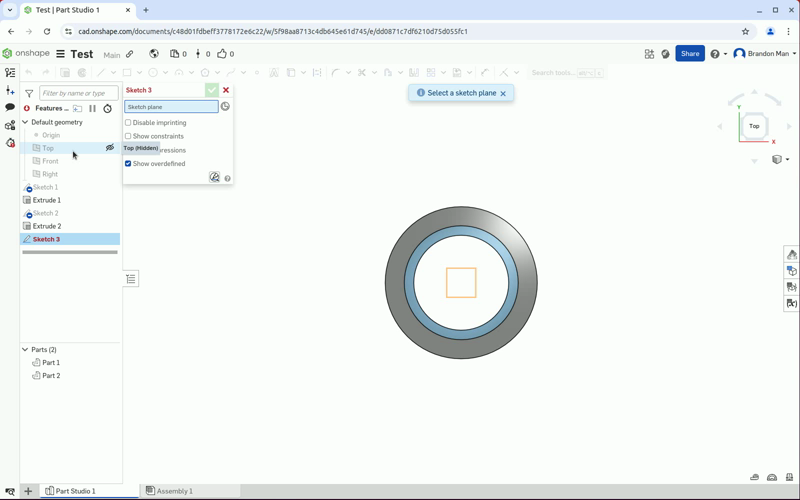
click(73, 150)
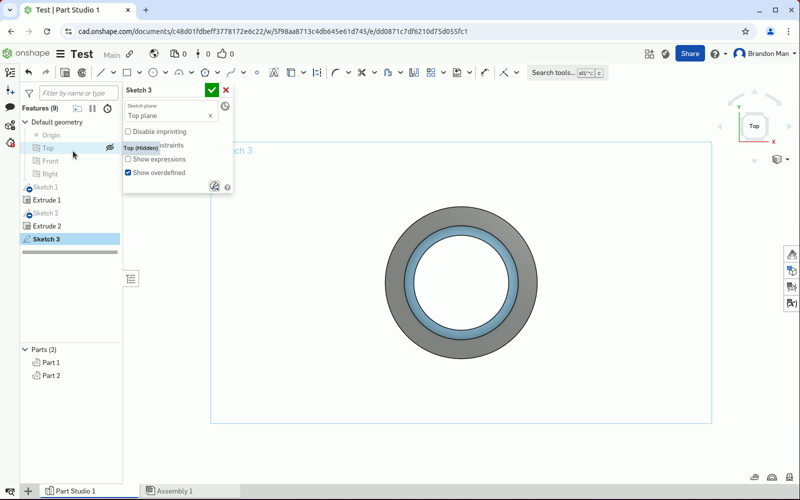
mouse_move(73, 352)
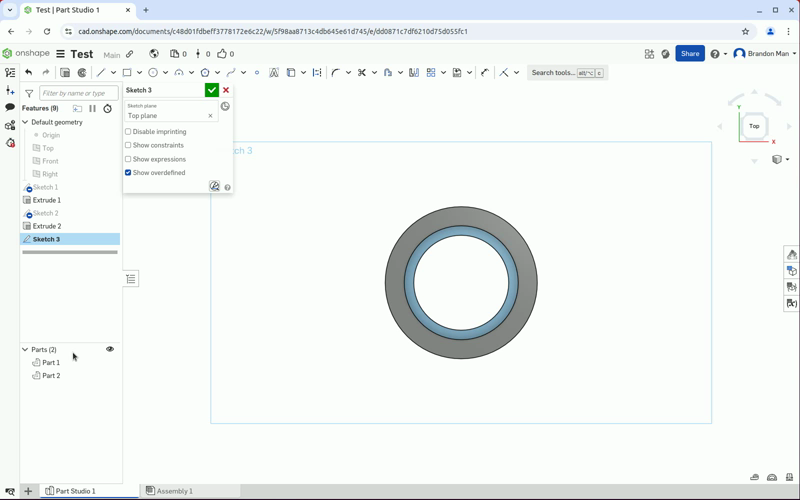
key(y)
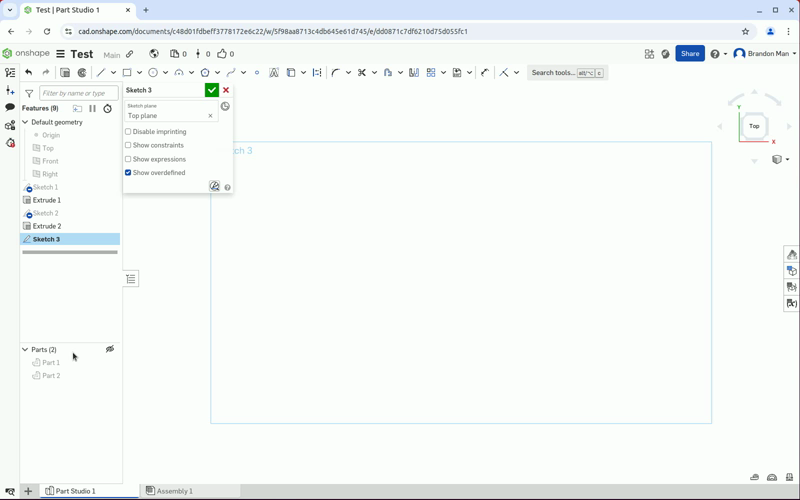
key(a)
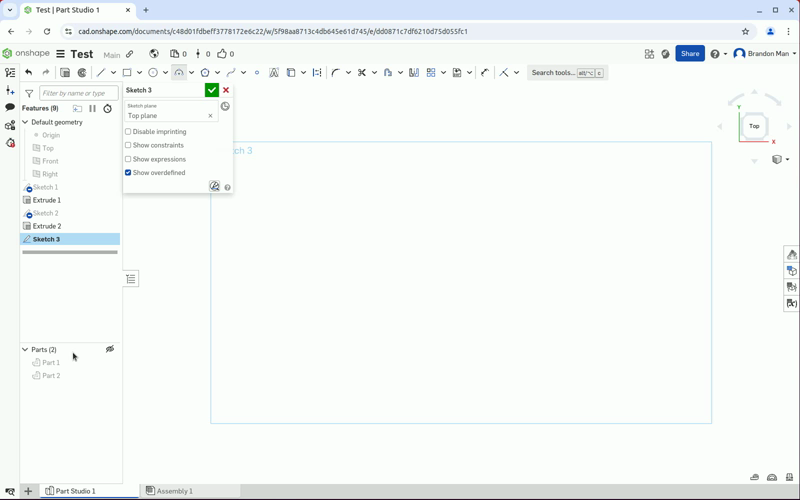
key_down(shift)
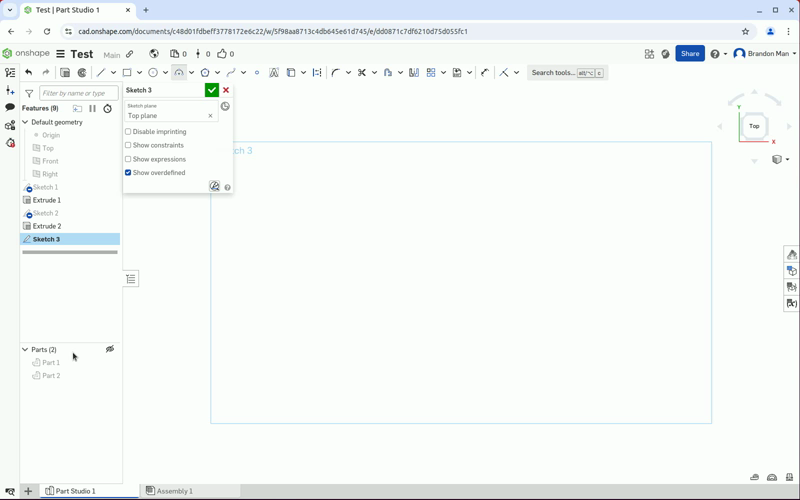
mouse_move(366, 345)
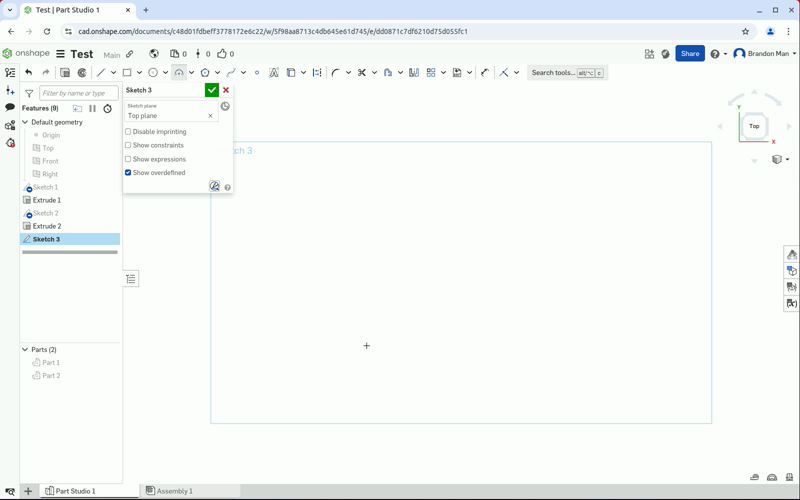
click(366, 345)
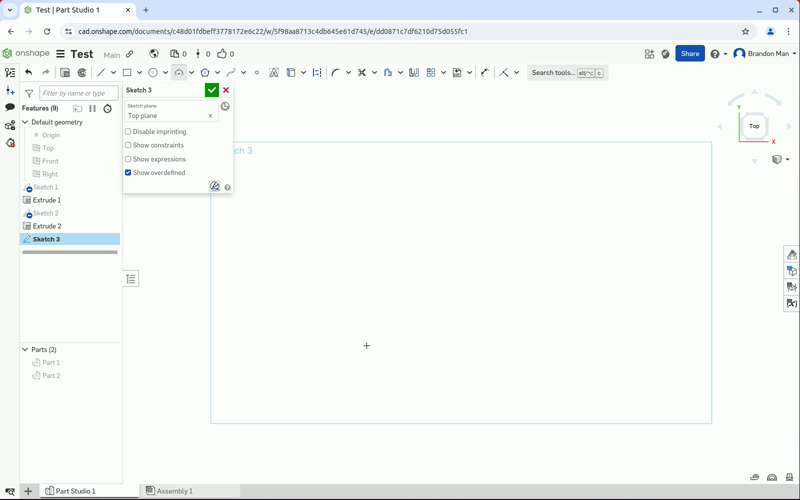
key_up(shift)
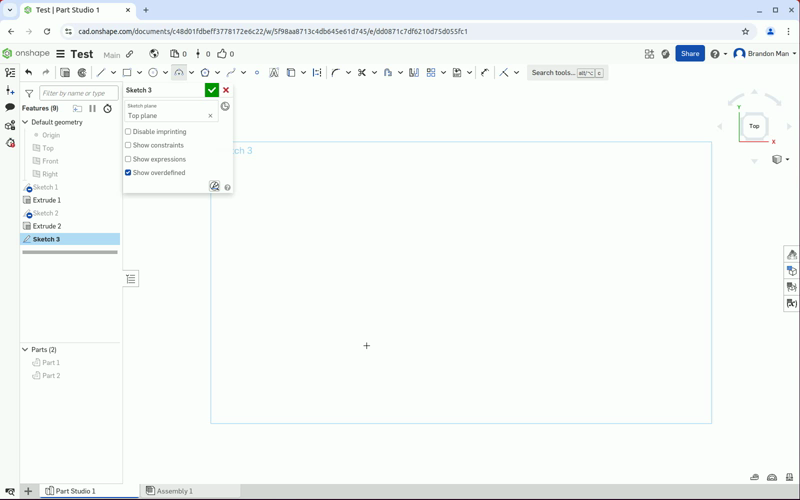
key_down(shift)
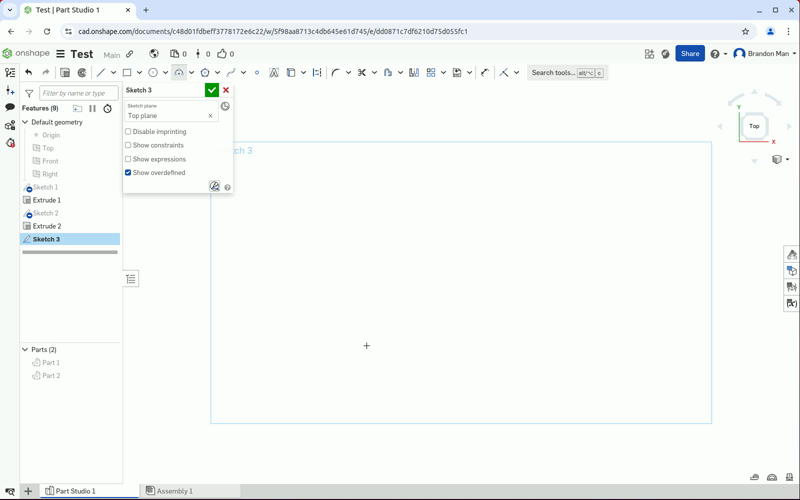
mouse_move(553, 345)
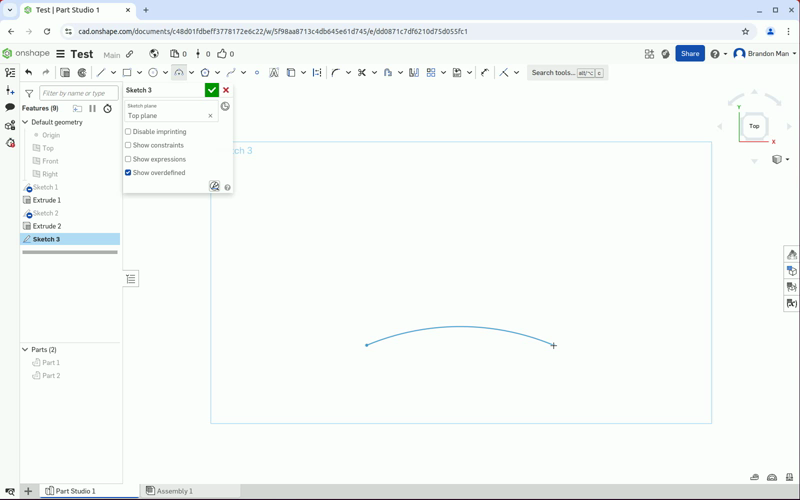
click(553, 345)
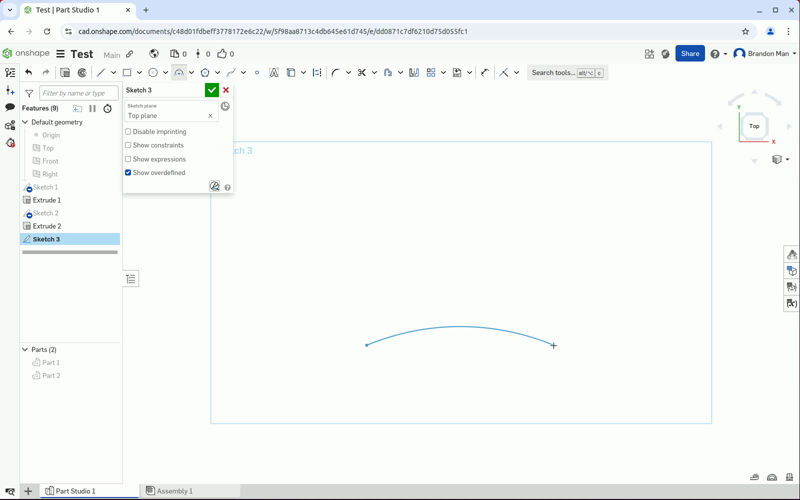
mouse_move(460, 394)
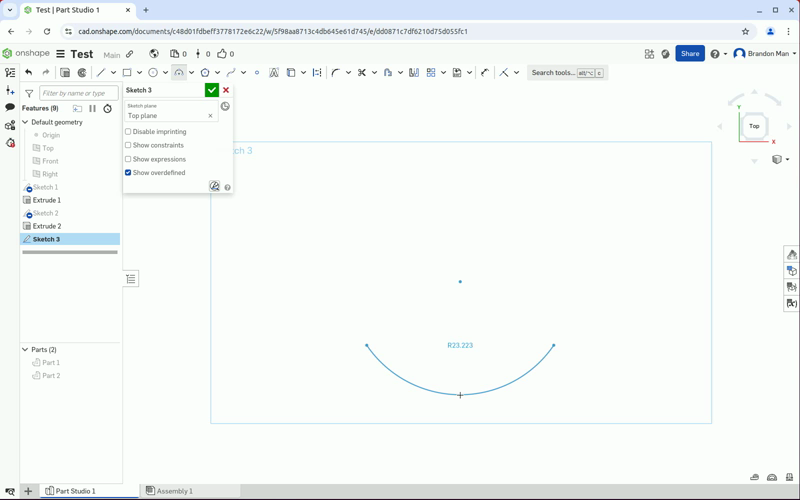
click(460, 394)
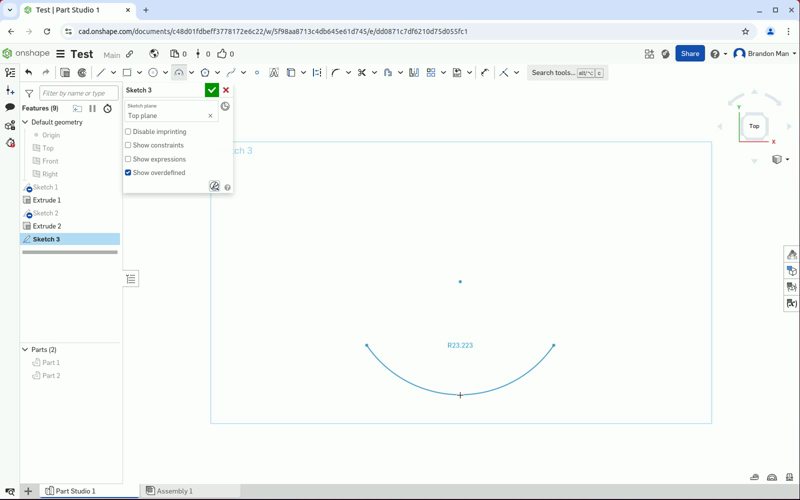
key_up(shift)
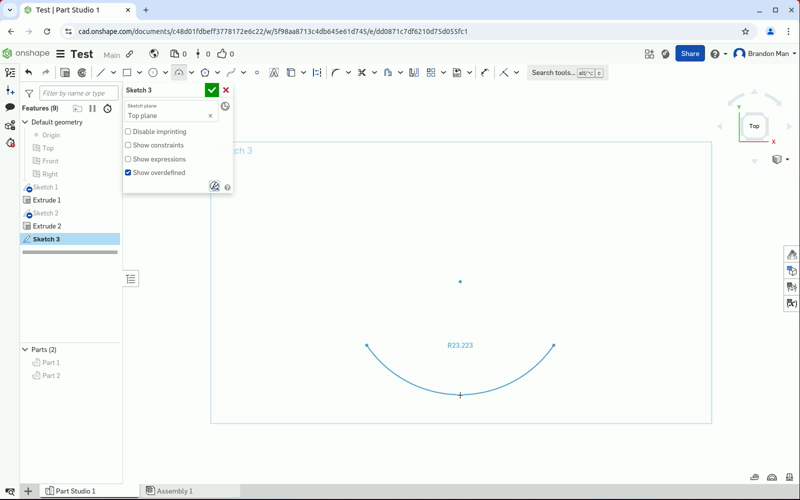
key(esc)
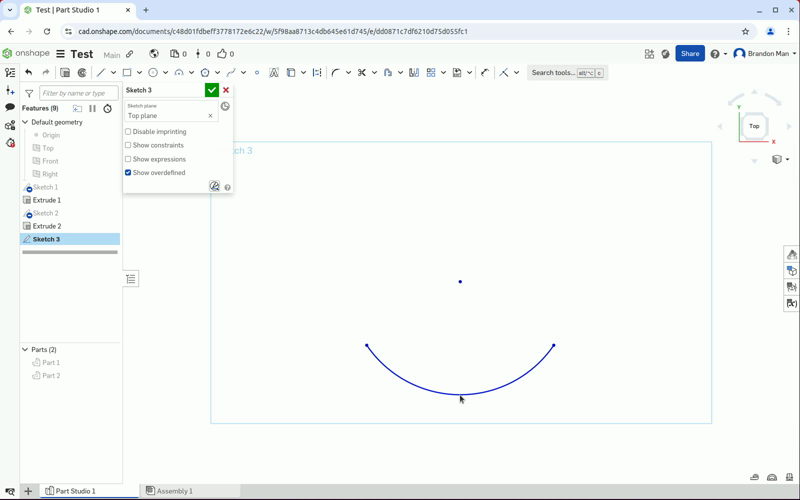
key(l)
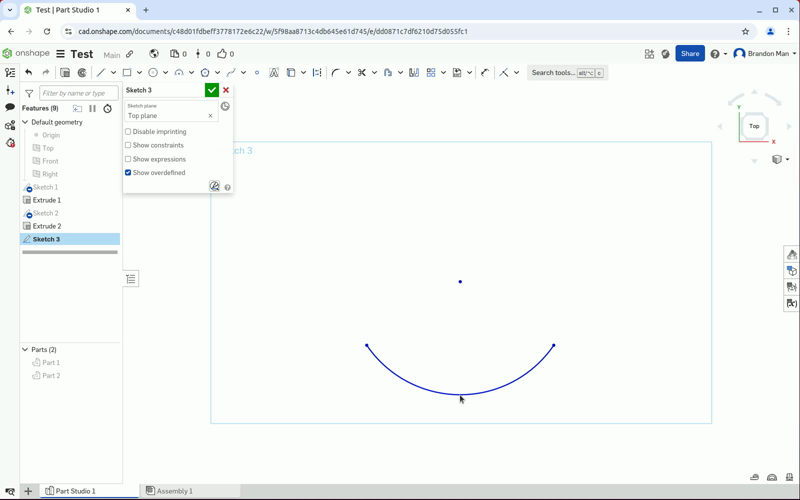
mouse_move(553, 345)
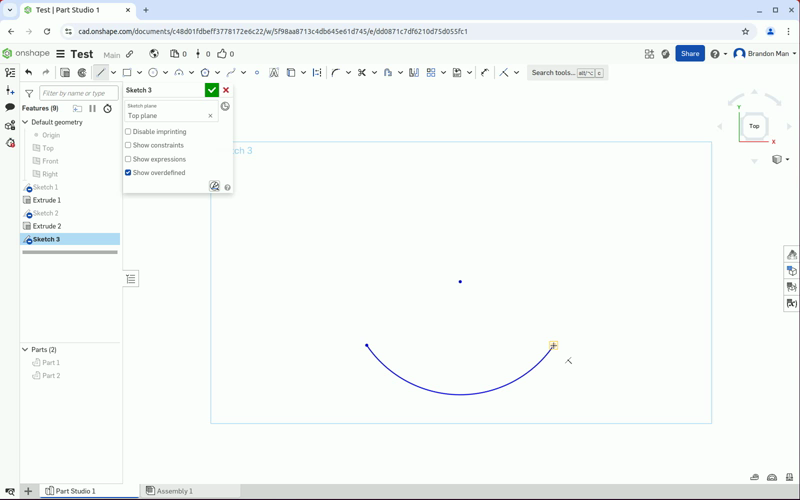
click(553, 345)
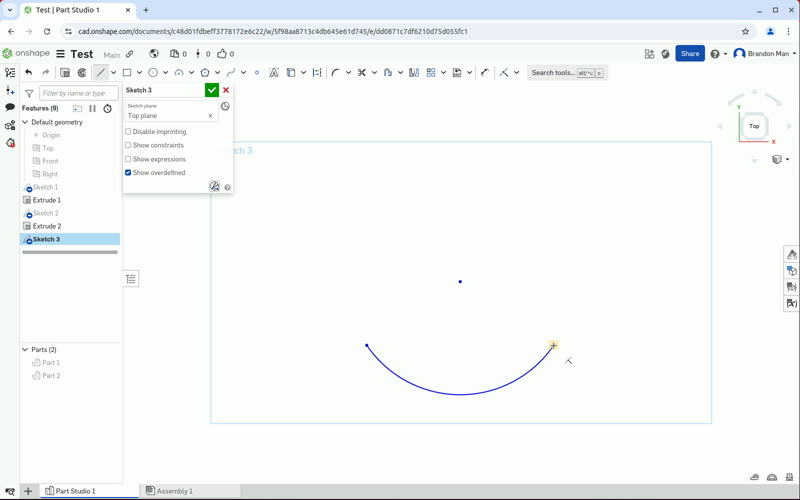
key_down(shift)
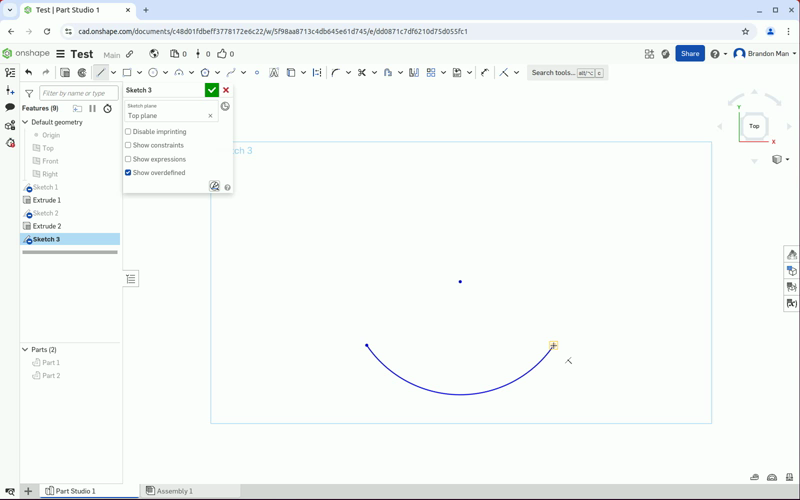
mouse_move(553, 221)
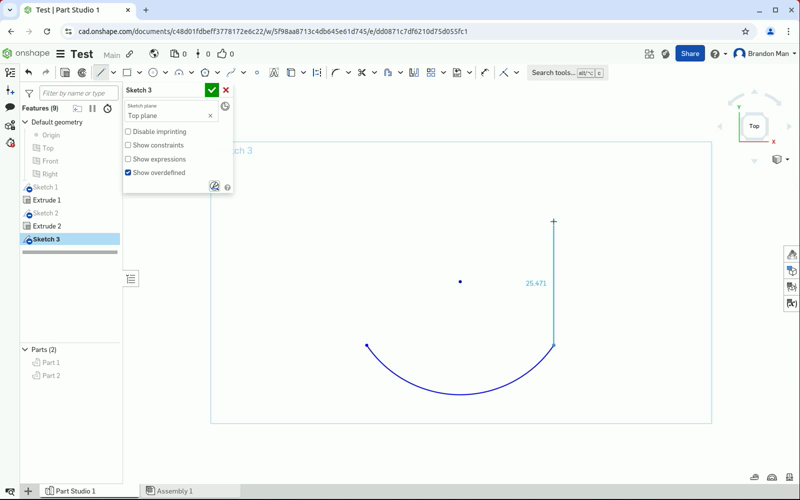
click(553, 221)
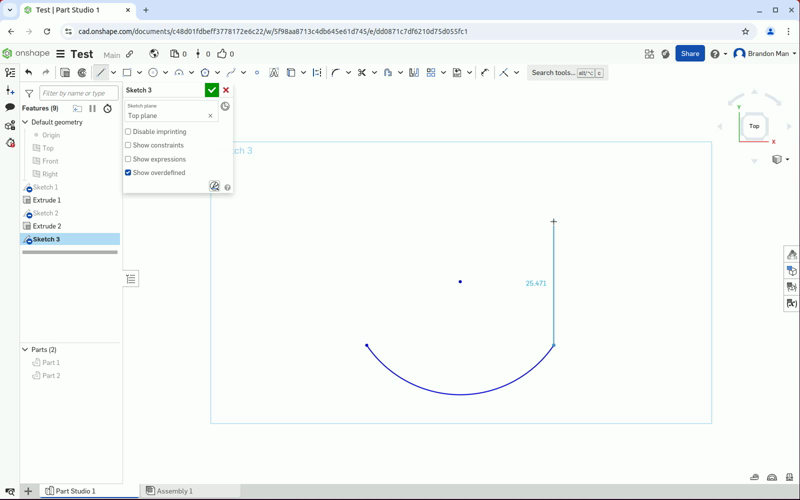
key_up(shift)
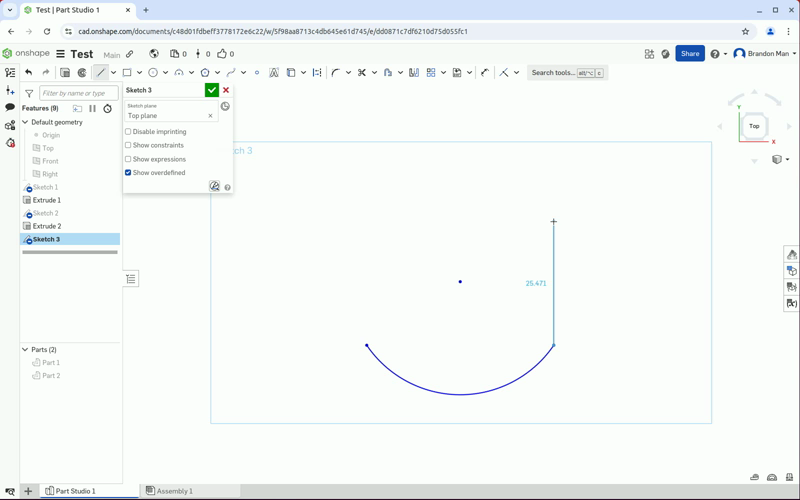
key(esc)
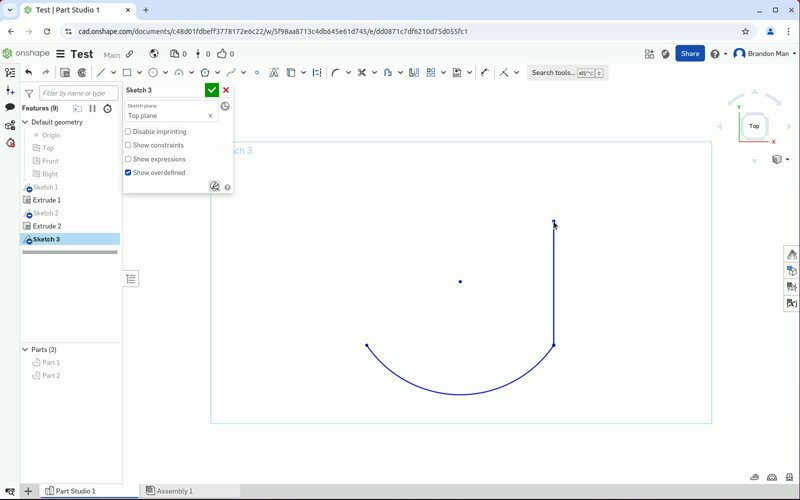
key(a)
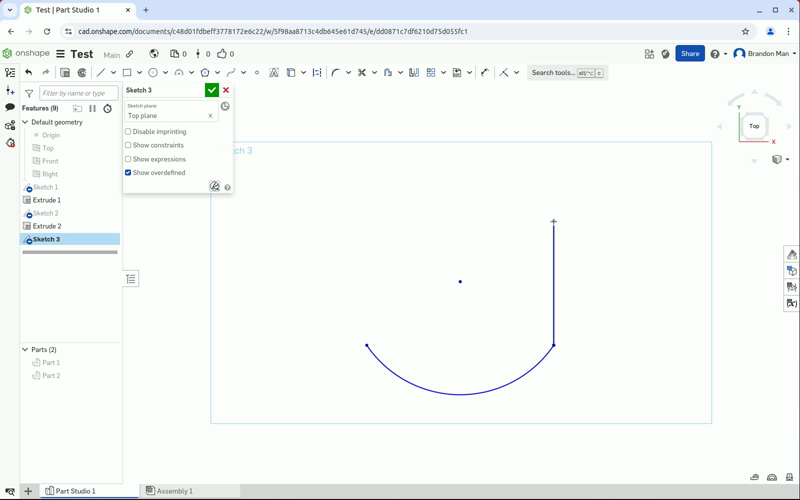
mouse_move(553, 221)
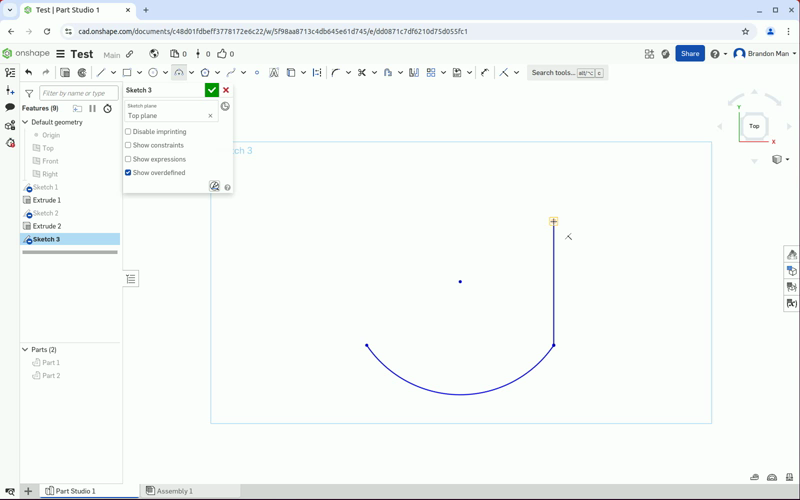
click(553, 221)
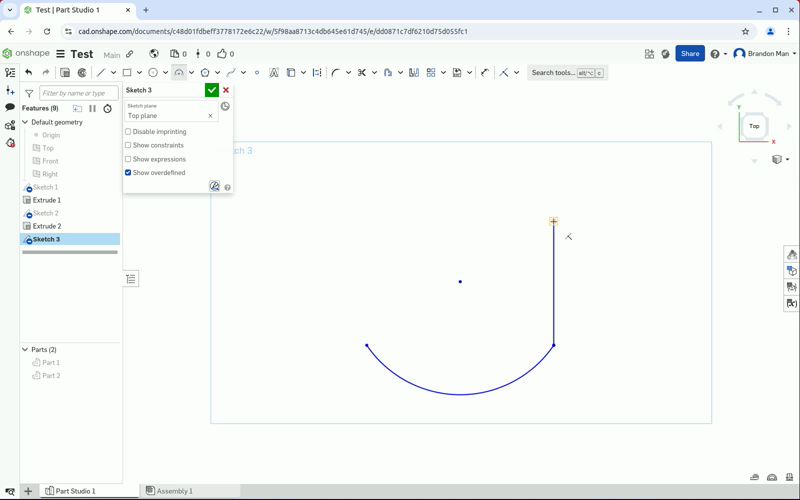
key_down(shift)
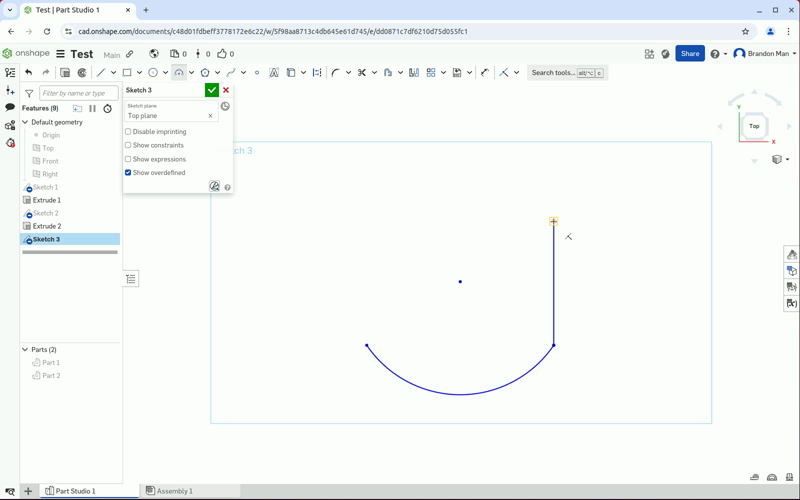
mouse_move(366, 221)
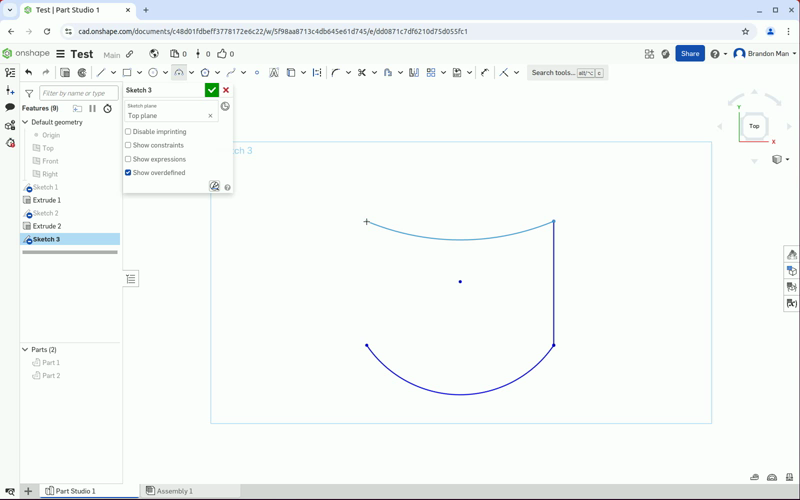
click(366, 221)
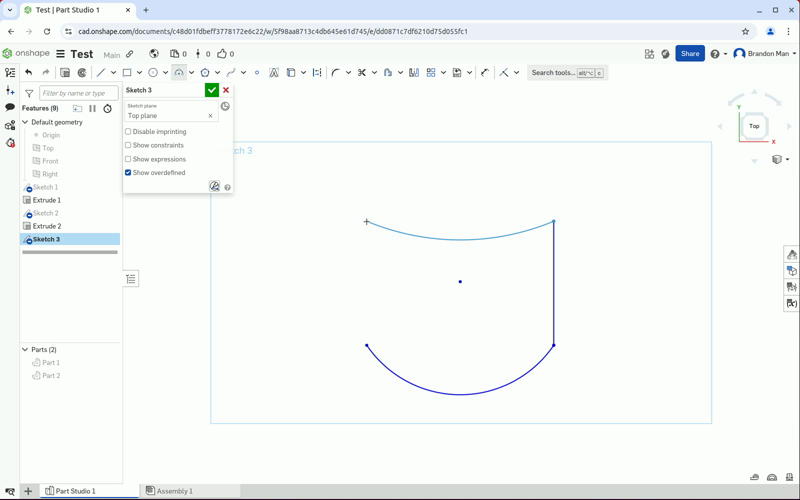
mouse_move(460, 171)
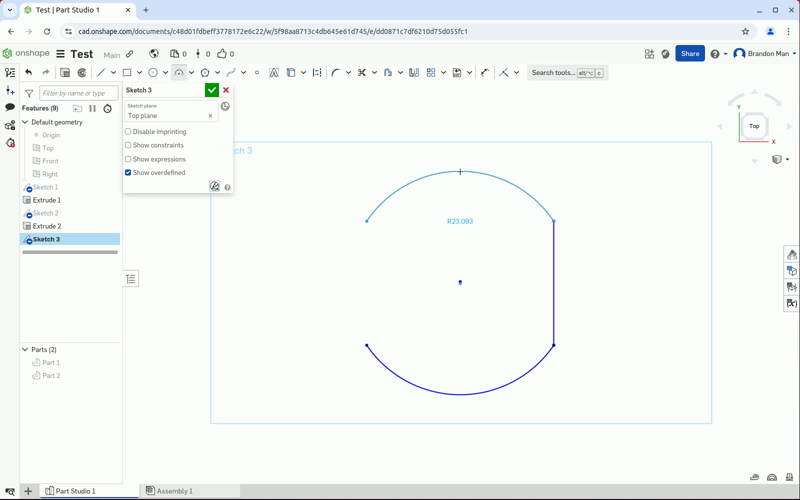
click(460, 171)
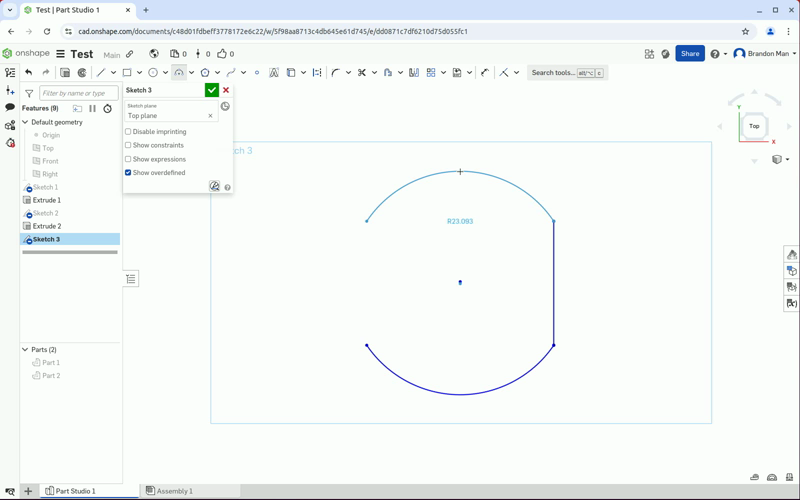
key_up(shift)
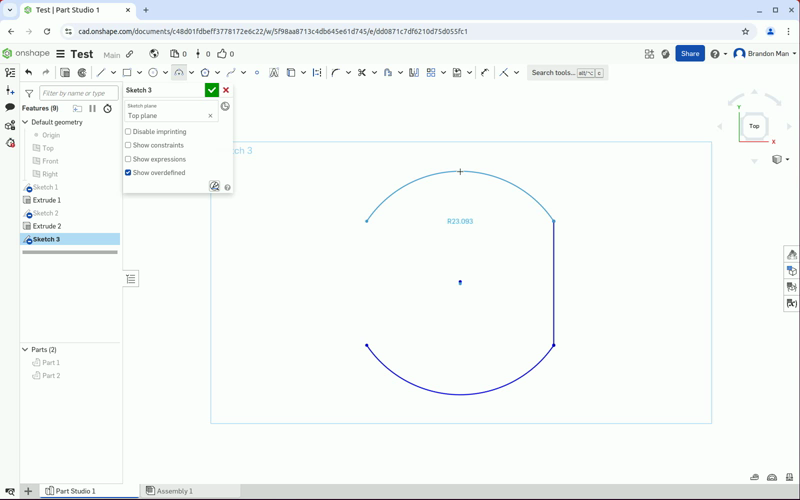
key(esc)
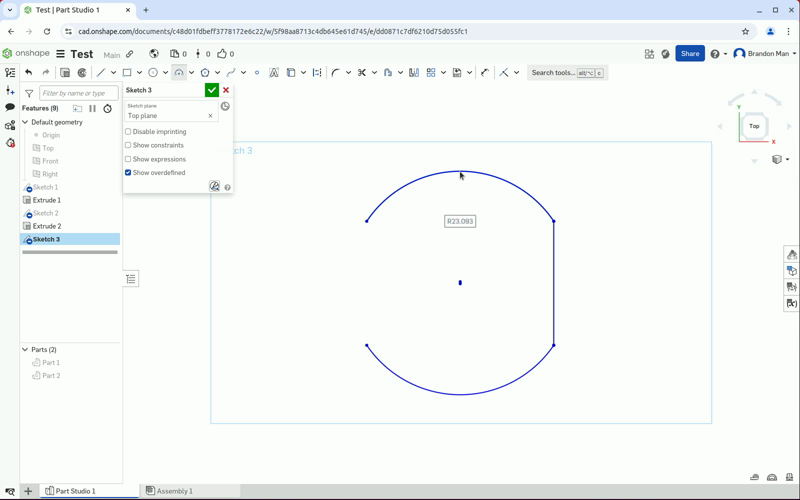
key(l)
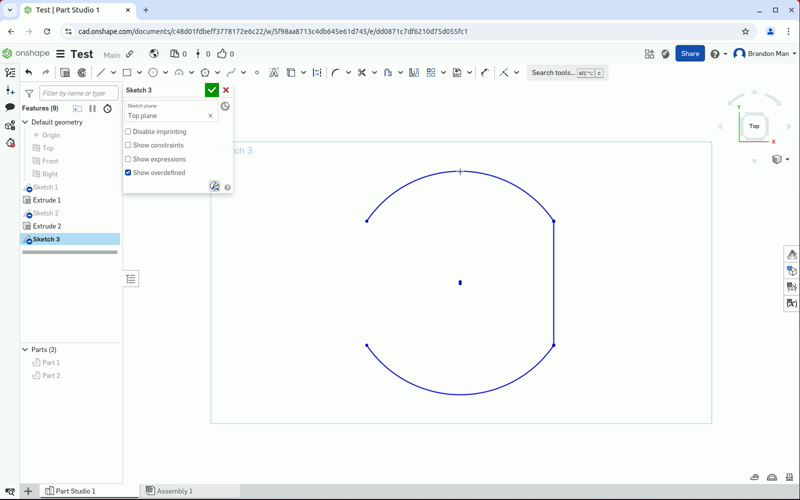
mouse_move(366, 221)
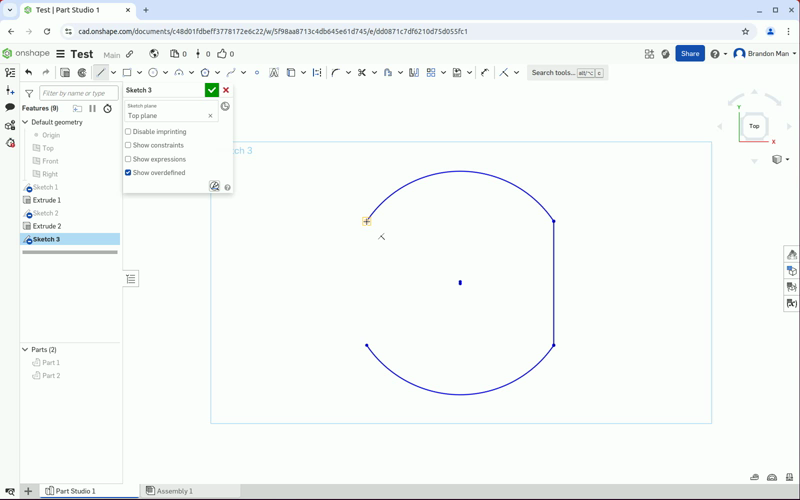
click(366, 221)
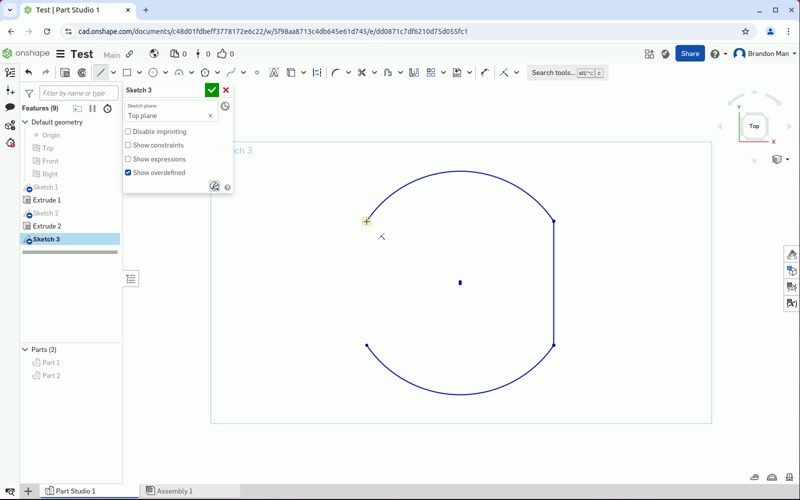
key_down(shift)
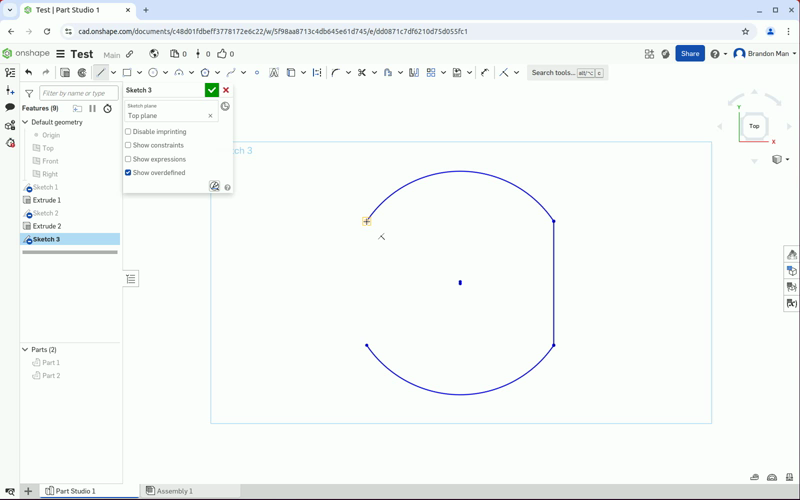
mouse_move(366, 345)
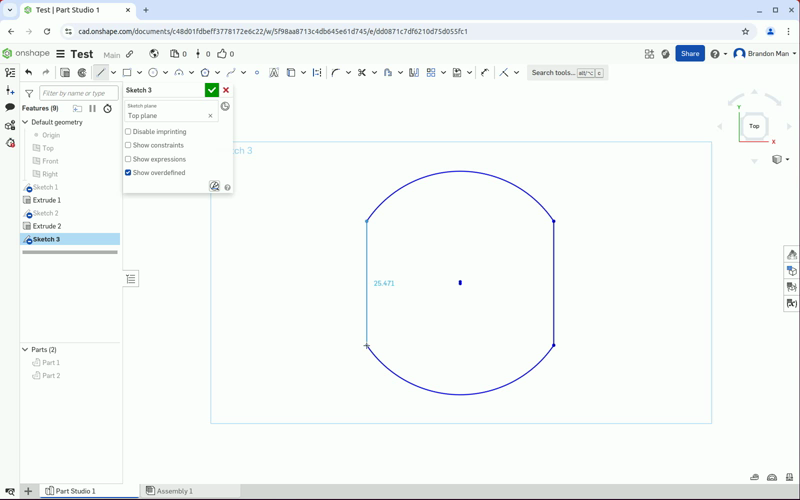
key_up(shift)
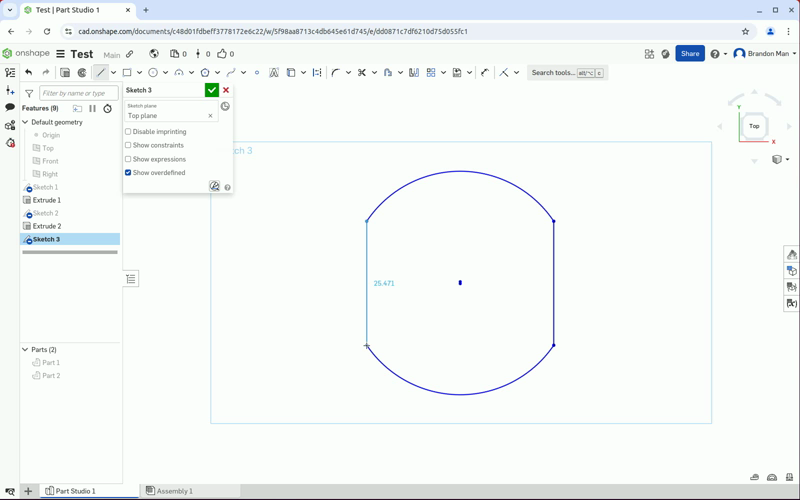
click(366, 345)
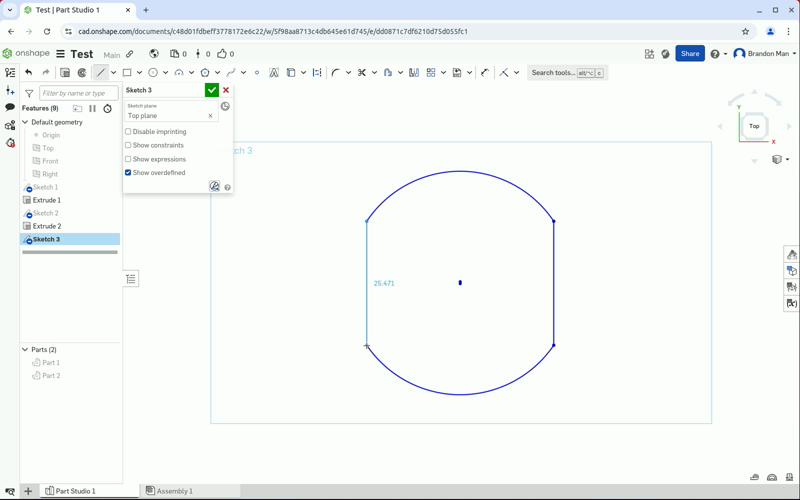
key(esc)
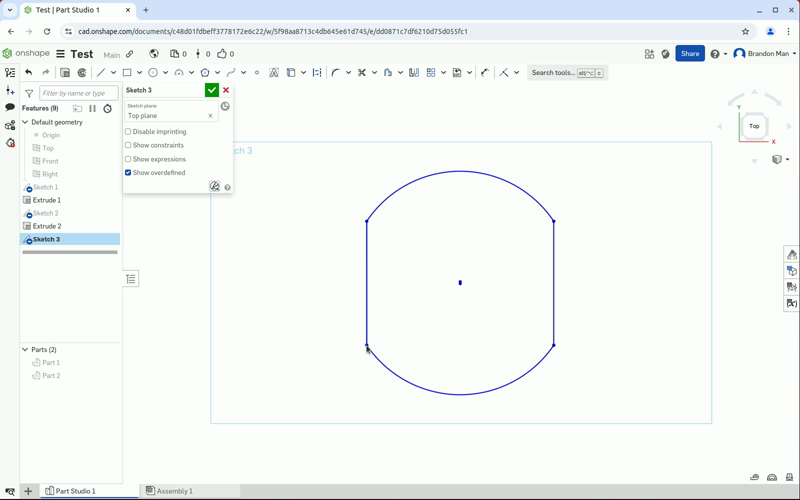
key(c)
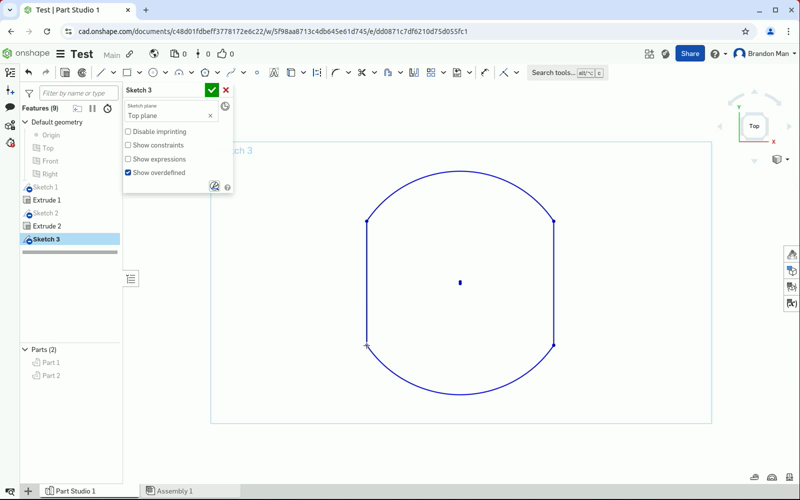
key_down(shift)
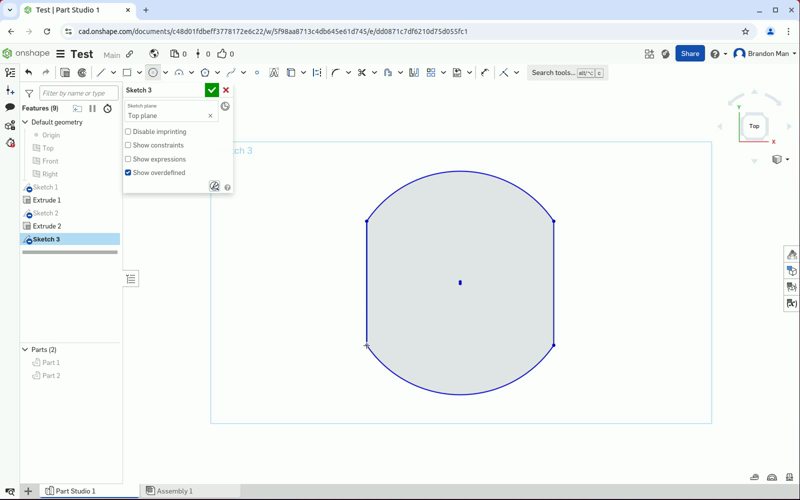
mouse_move(461, 282)
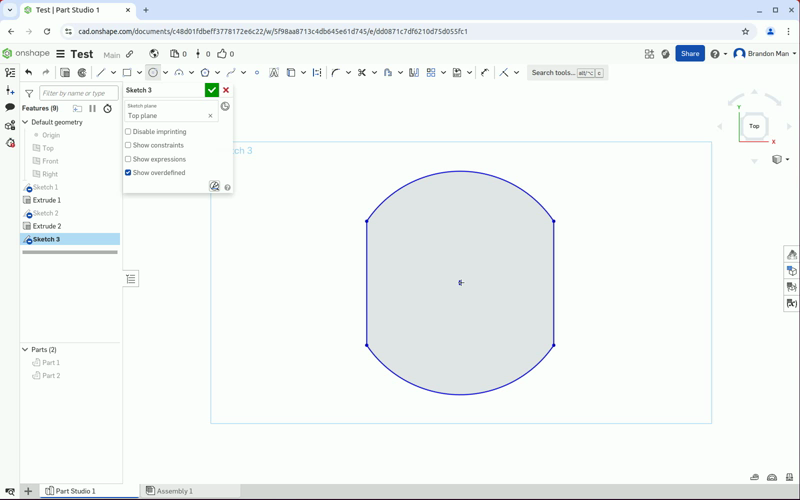
scroll(6)
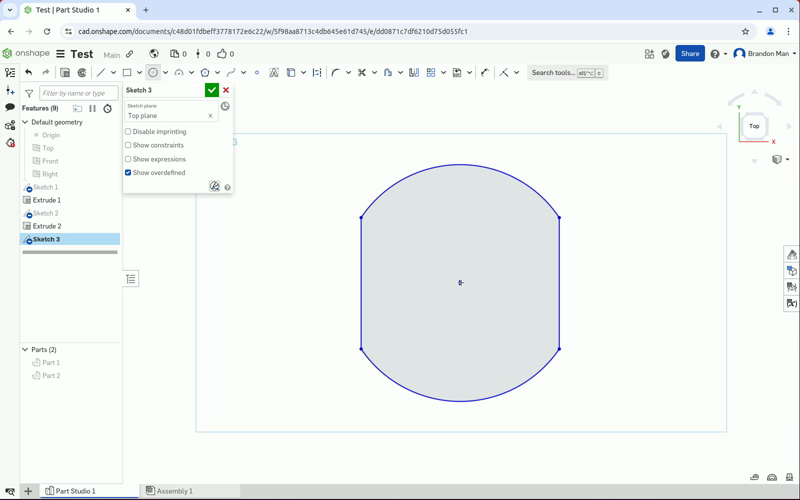
scroll(6)
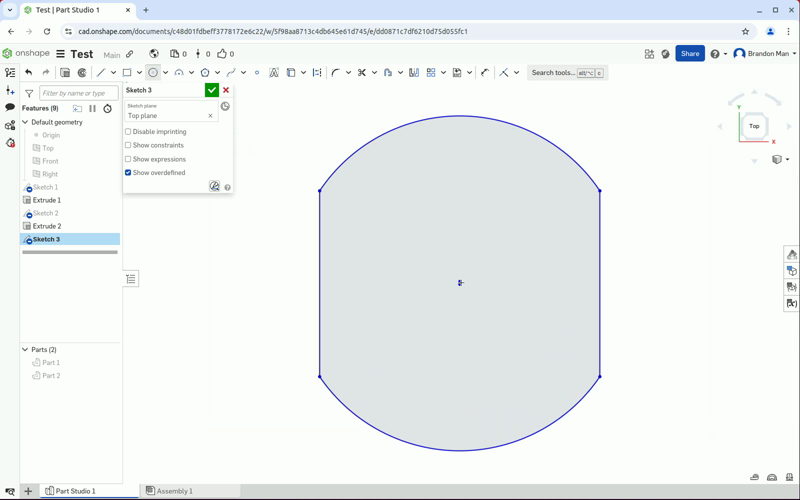
scroll(6)
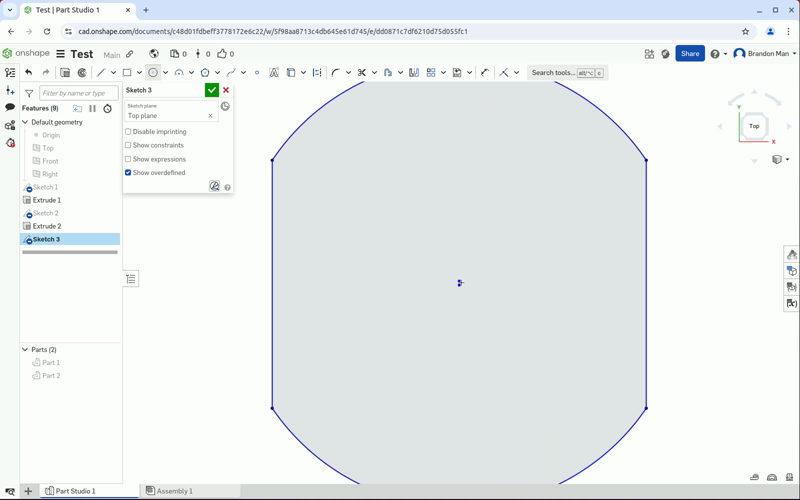
scroll(6)
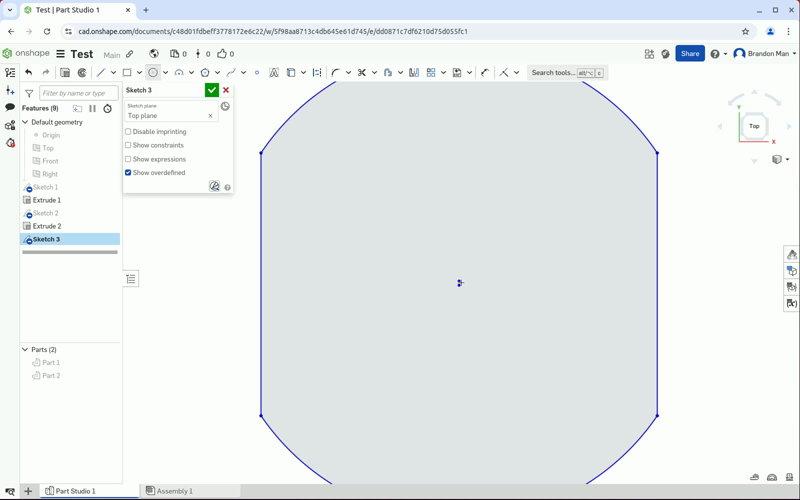
scroll(6)
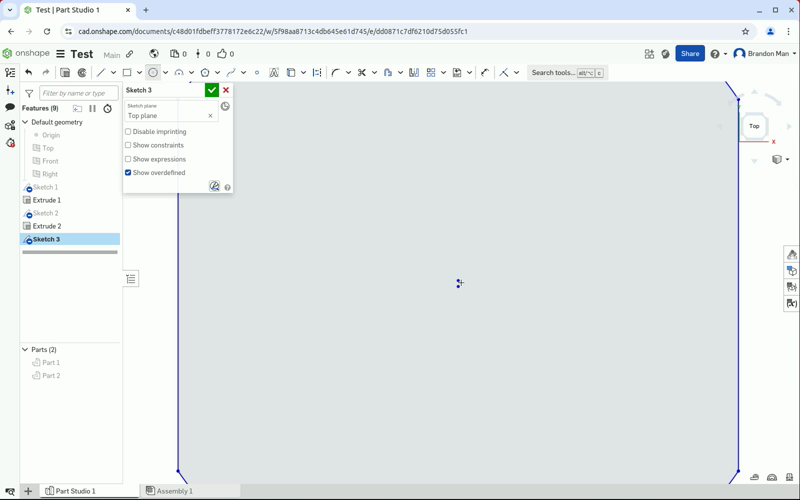
scroll(6)
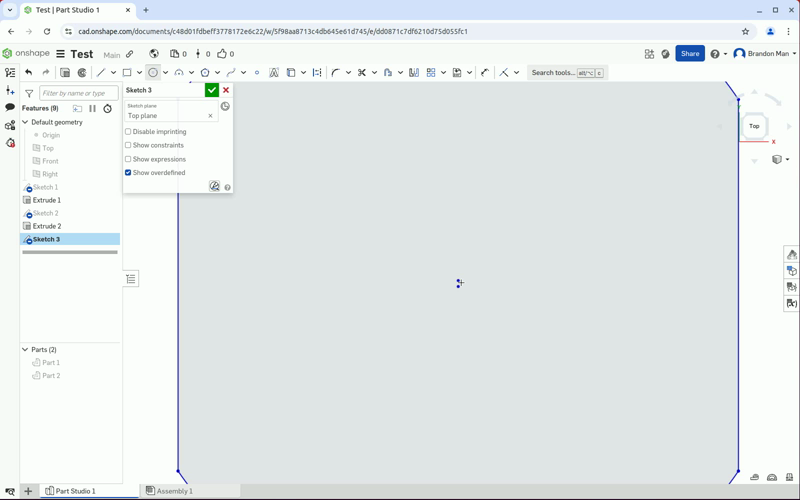
scroll(6)
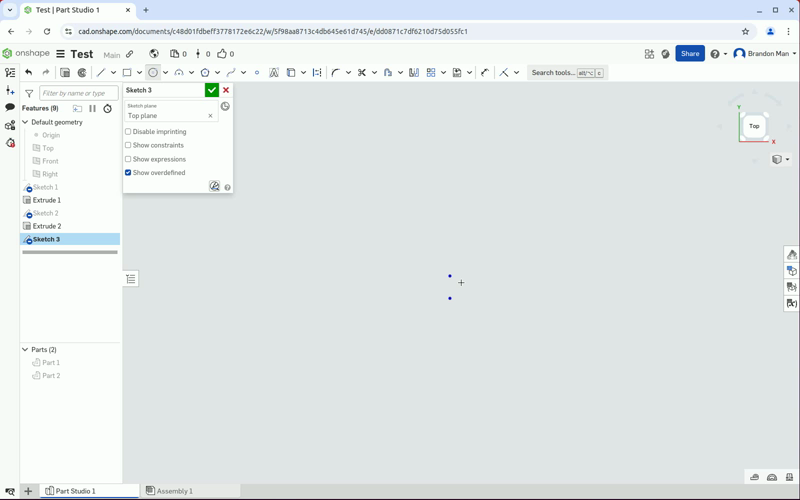
click(461, 282)
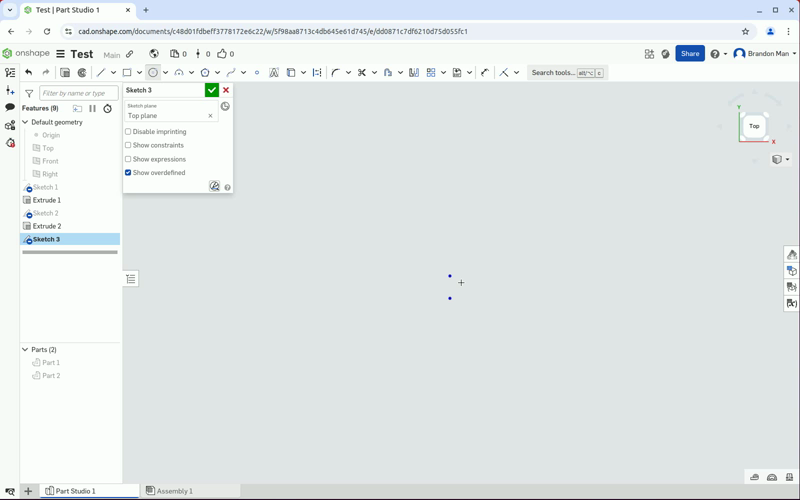
scroll(-6)
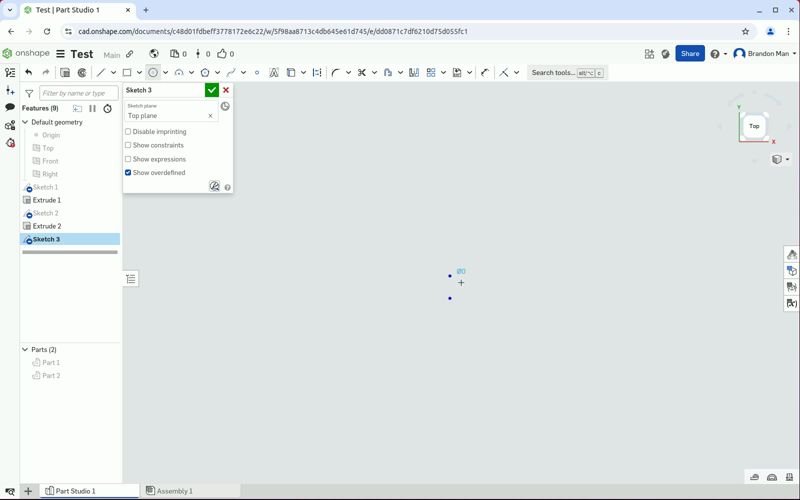
scroll(-6)
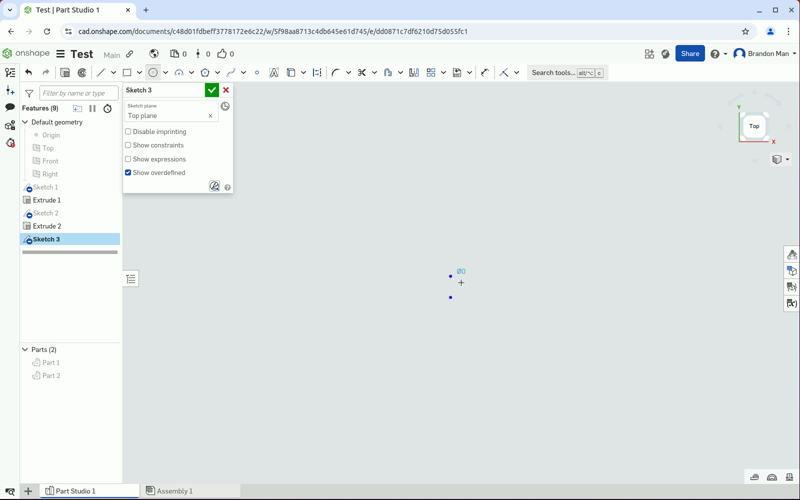
scroll(-6)
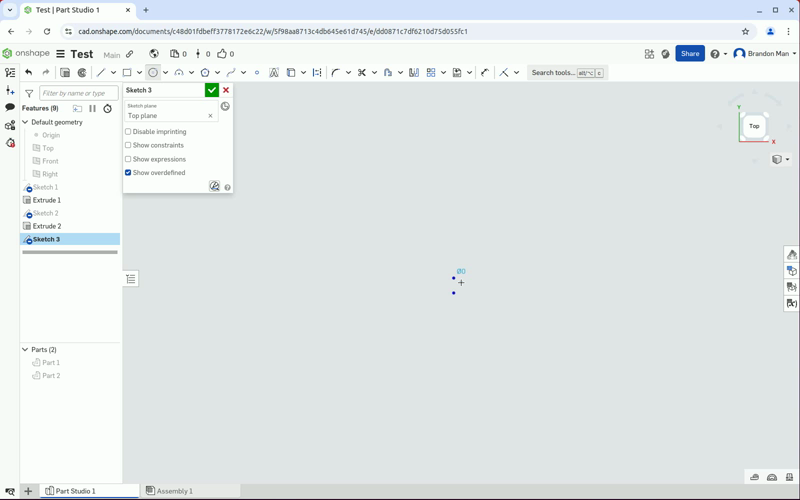
scroll(-6)
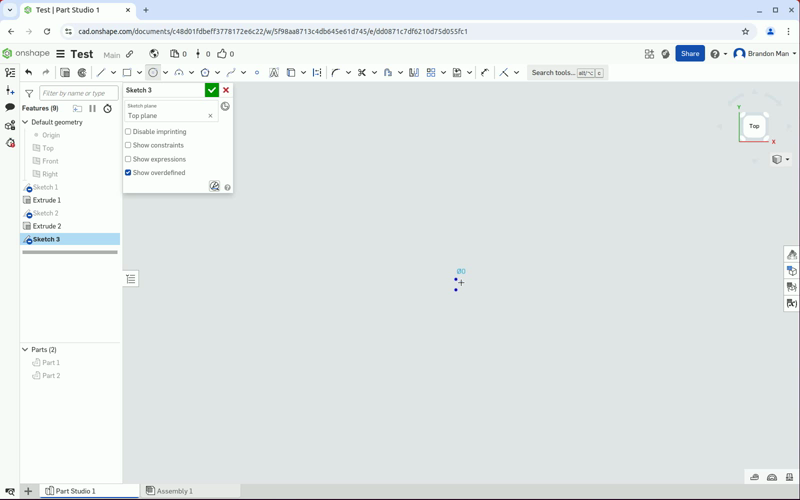
scroll(-6)
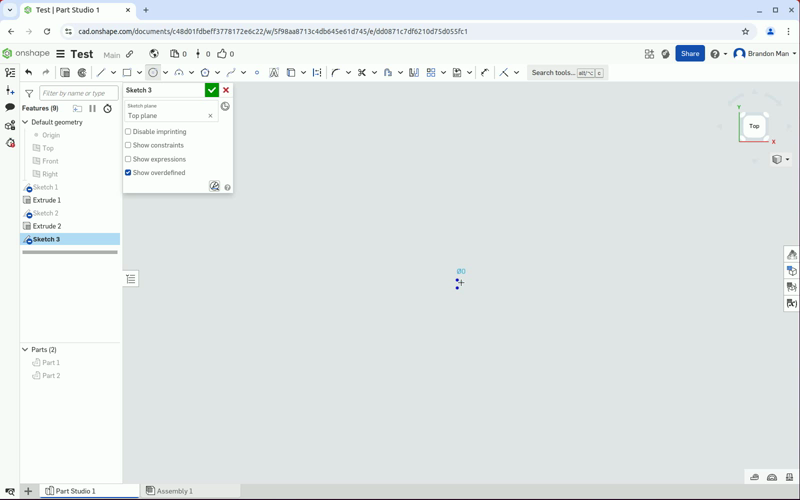
scroll(-6)
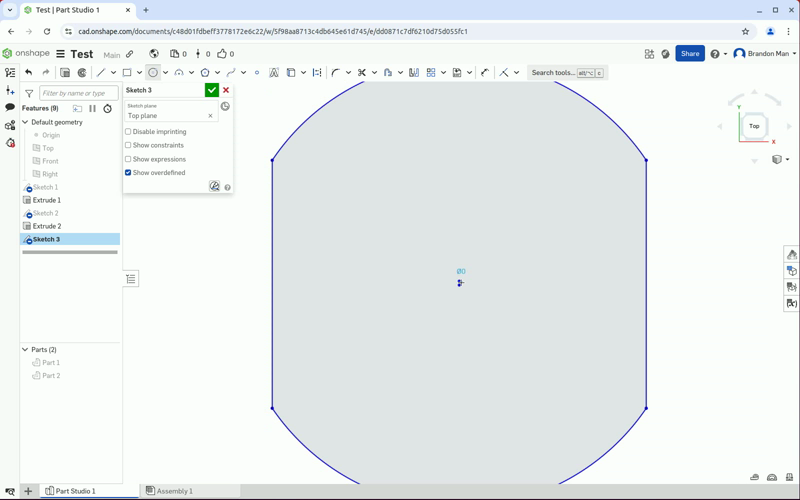
scroll(-6)
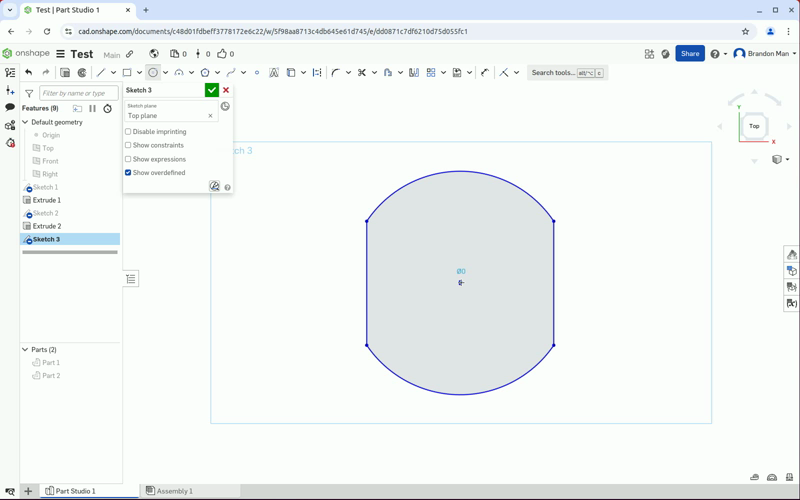
key_up(shift)
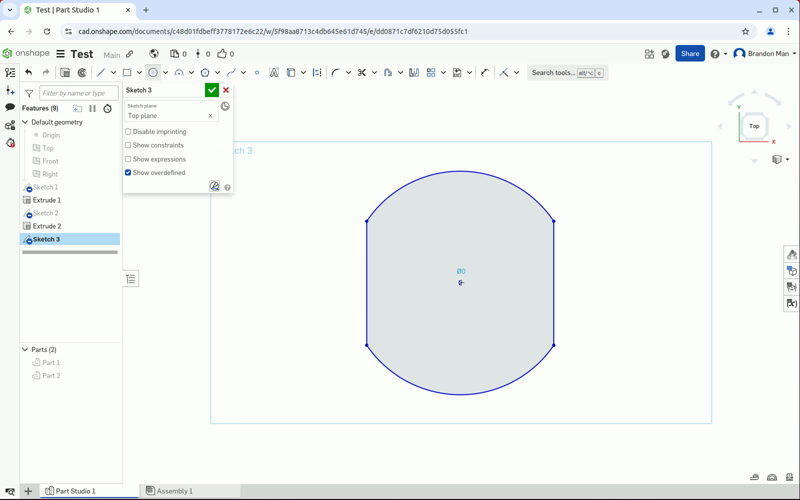
mouse_move(536, 282)
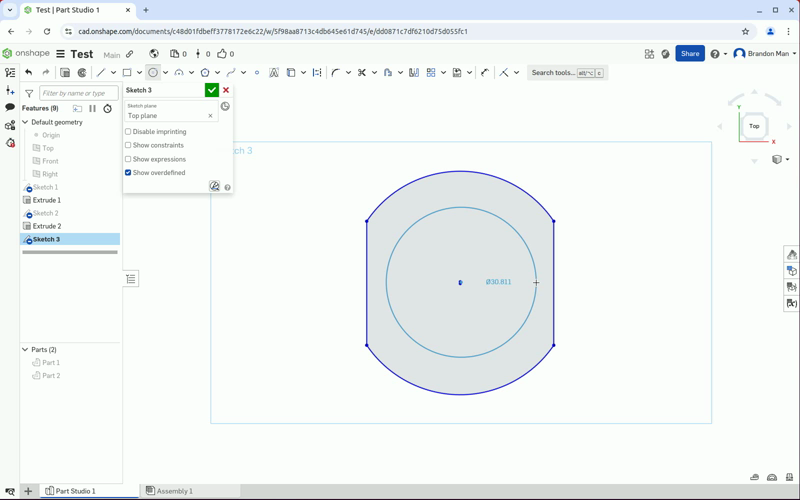
click(536, 282)
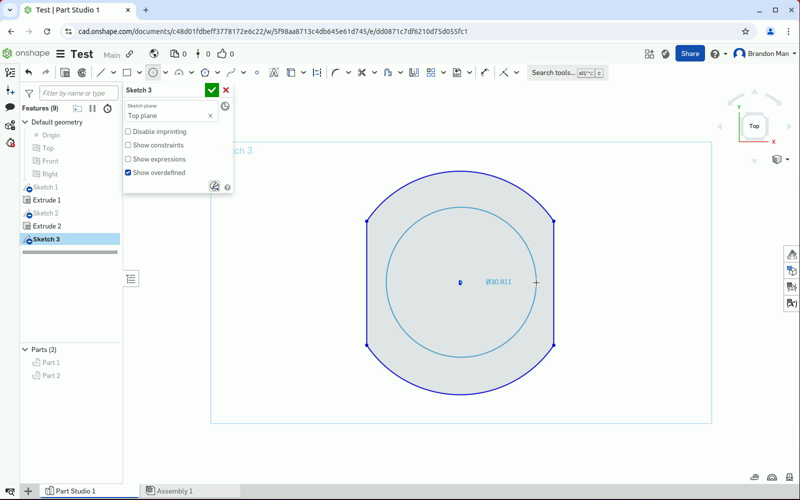
key(esc)
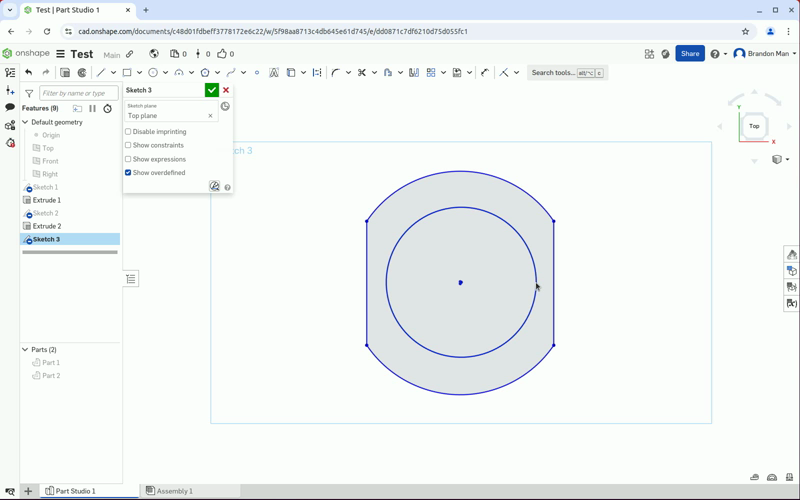
mouse_move(500, 365)
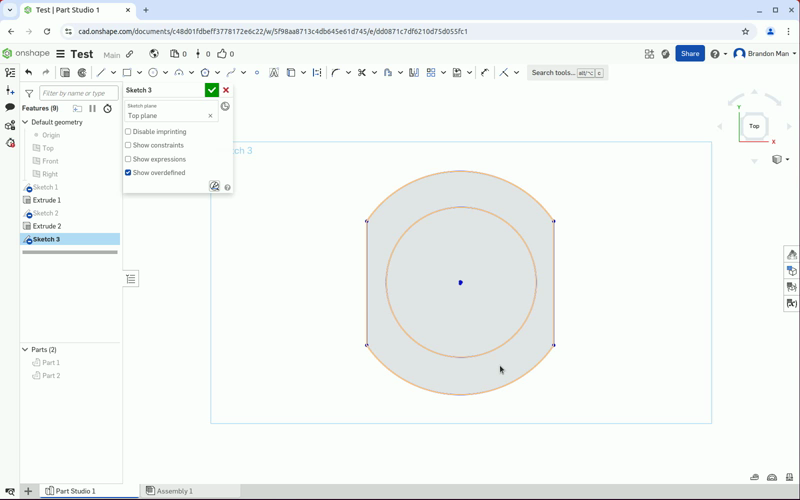
click(500, 365)
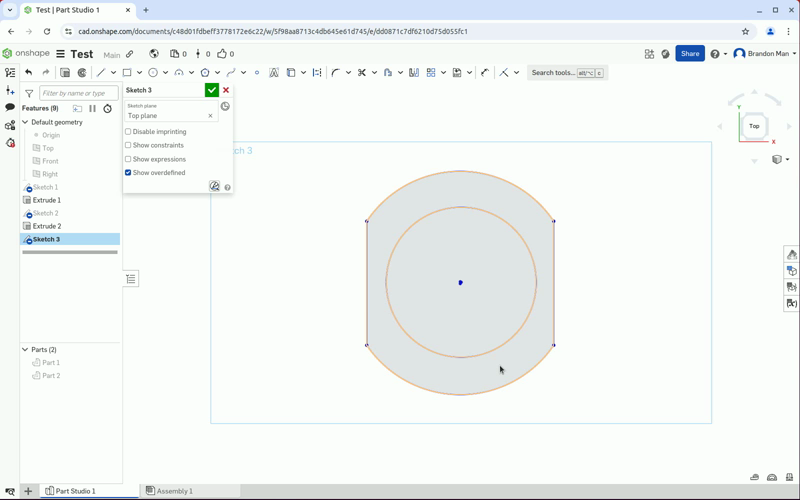
mouse_move(73, 352)
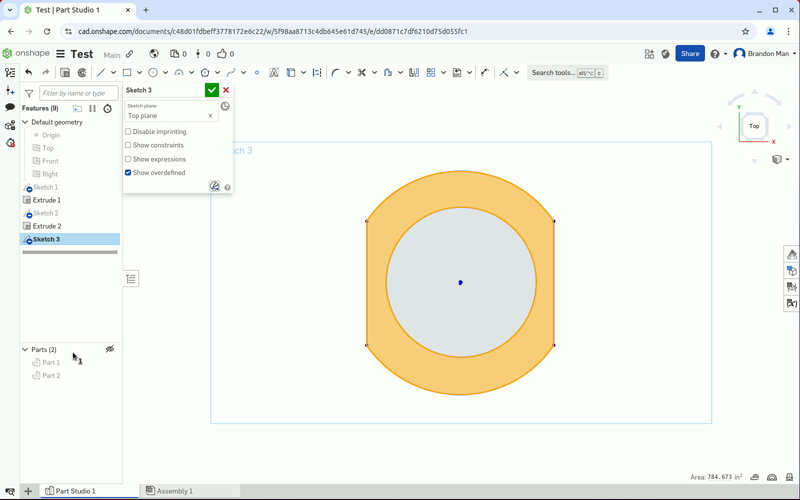
key(shift+y)
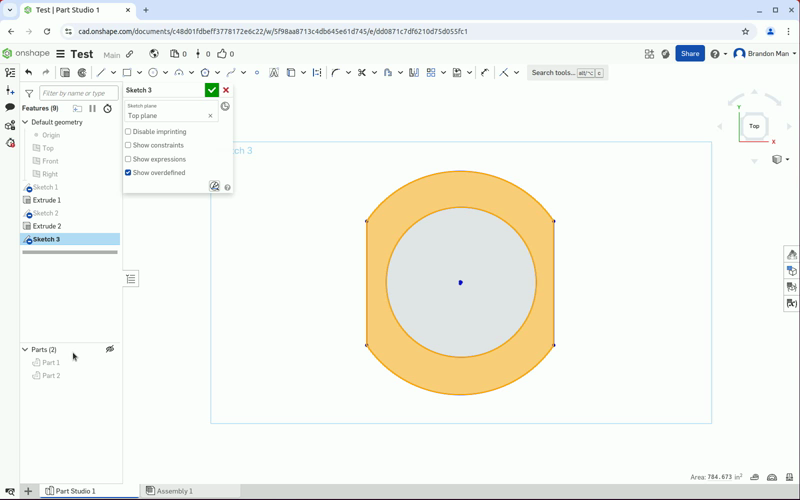
key(shift+e)
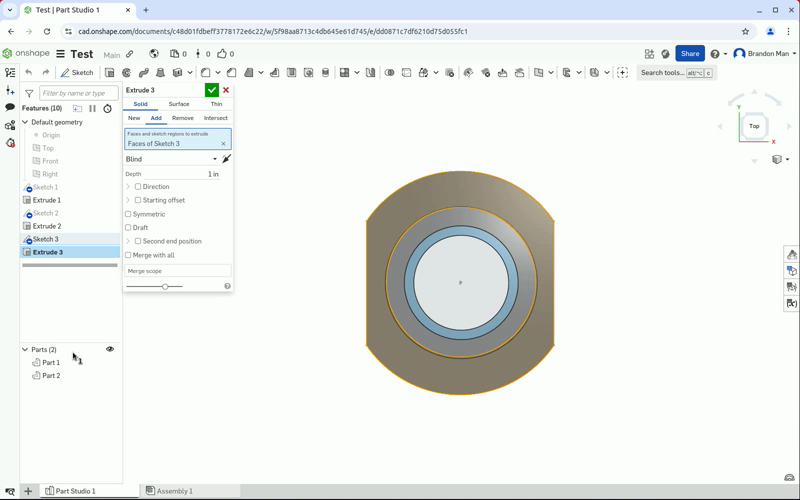
mouse_move(143, 106)
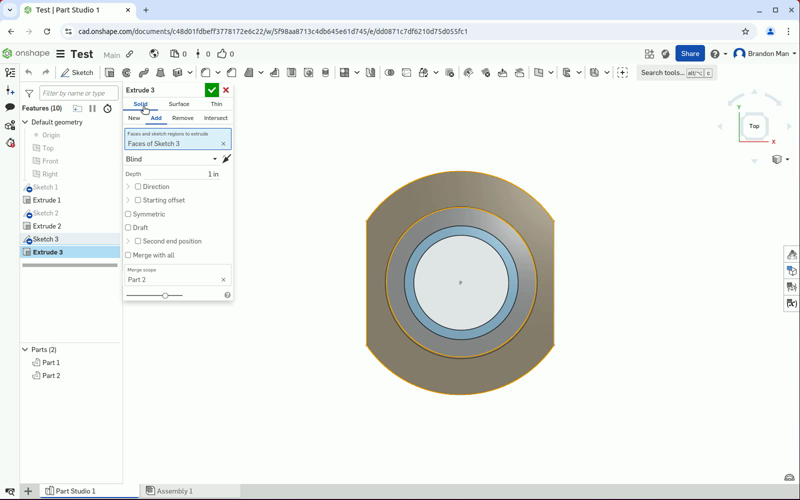
click(143, 106)
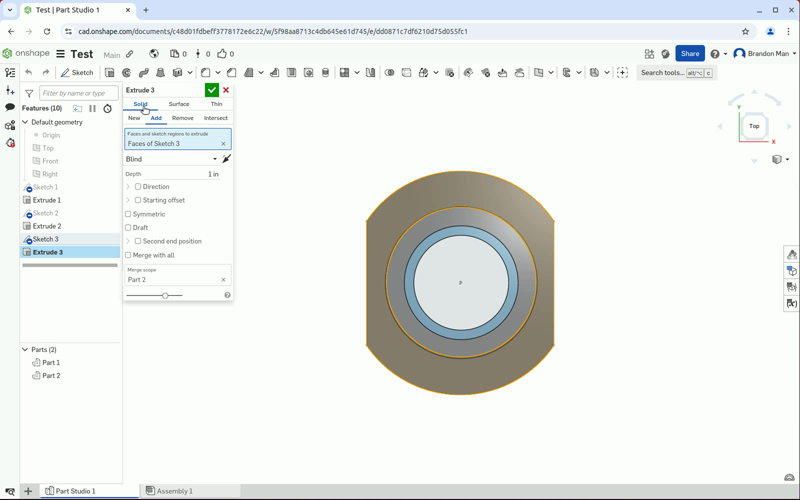
mouse_move(137, 120)
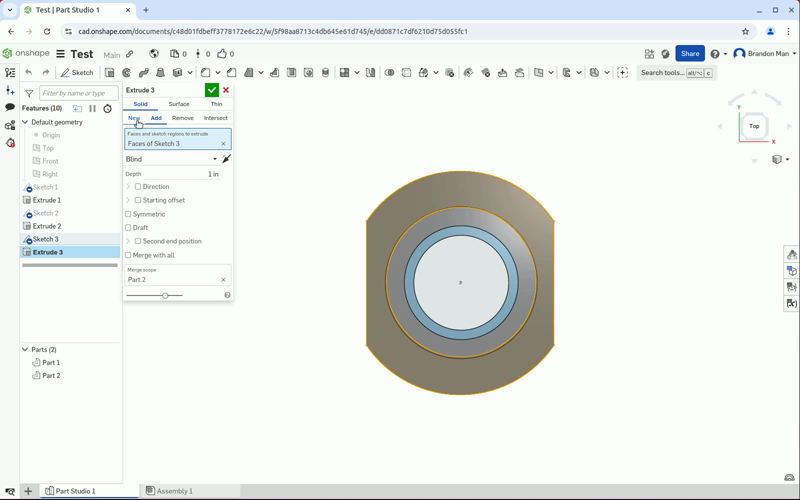
click(137, 120)
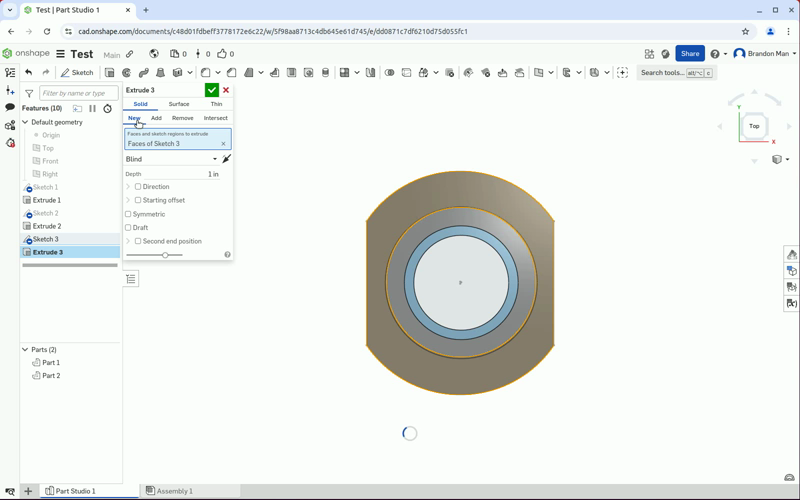
key(tab, 4)
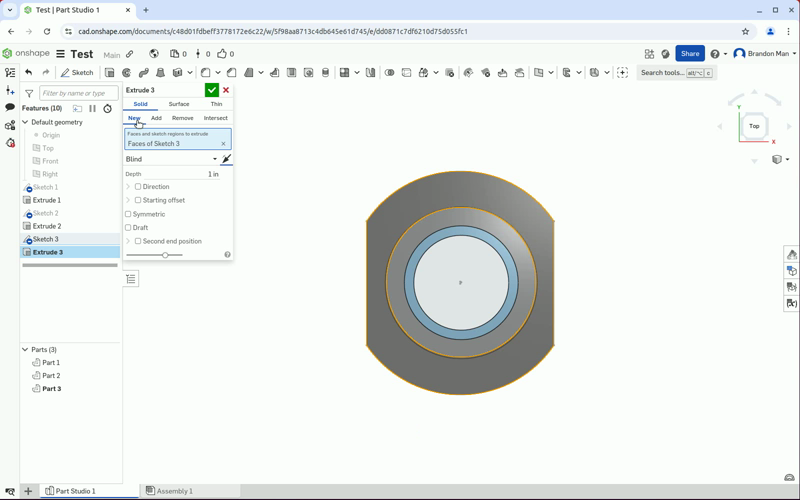
text(7.703)
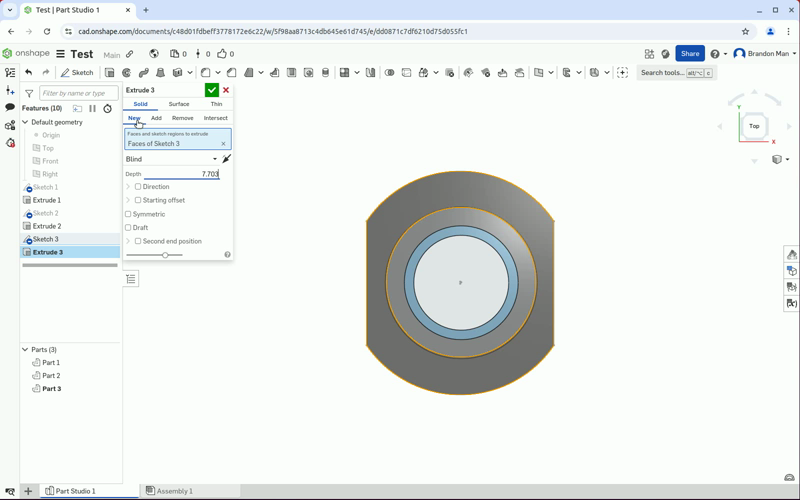
key(enter)
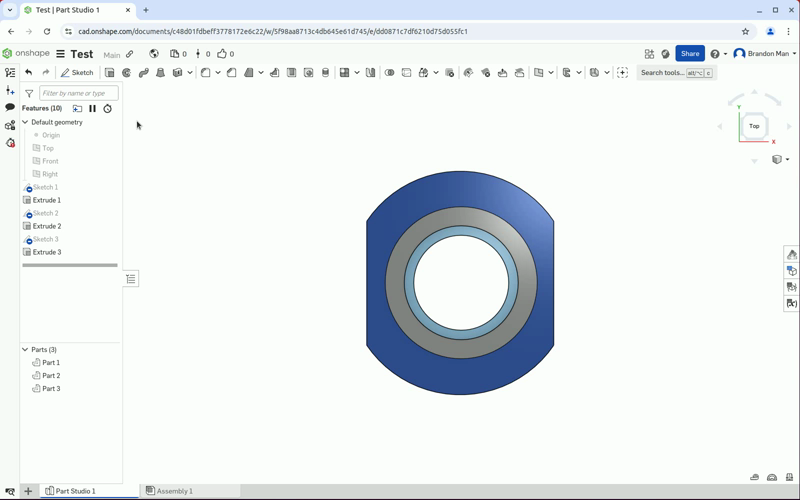
key(shift+h)
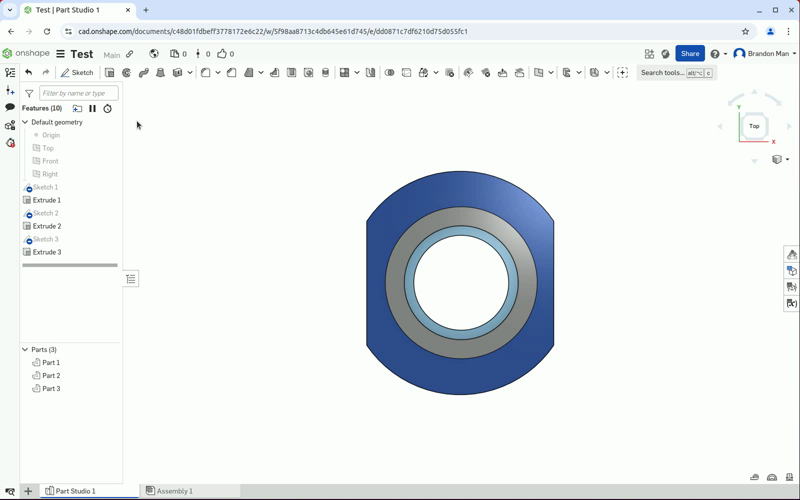
key(shift+h)
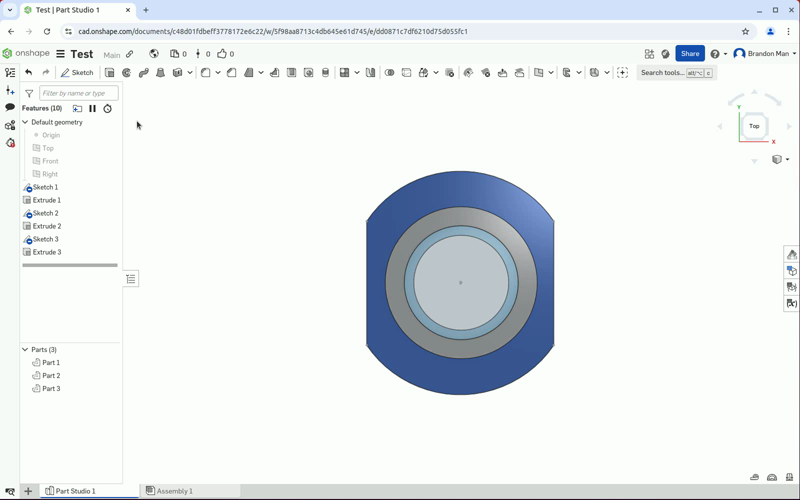
key(shift+7)
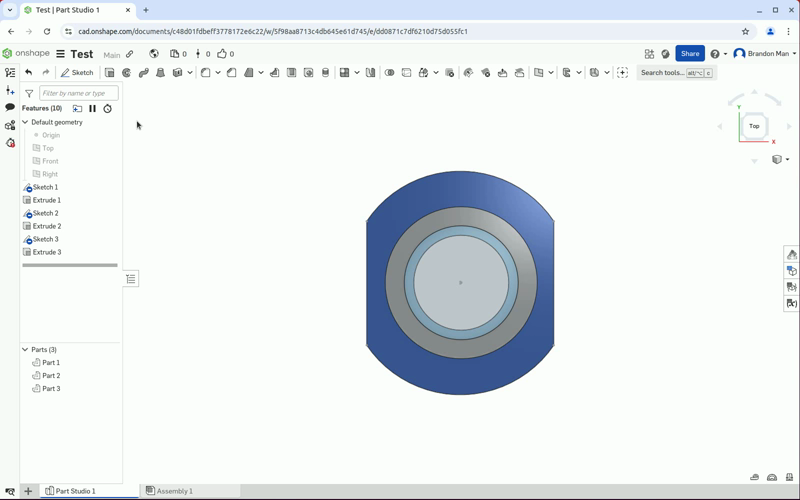
key(up, 3)
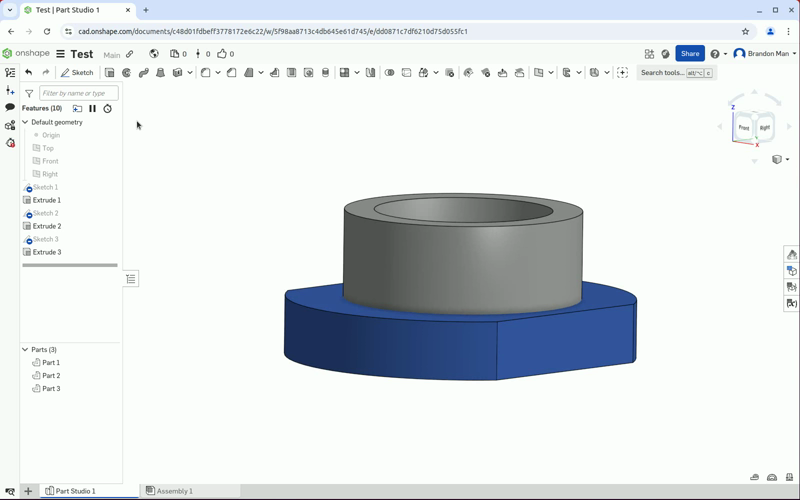
key(left, 3)
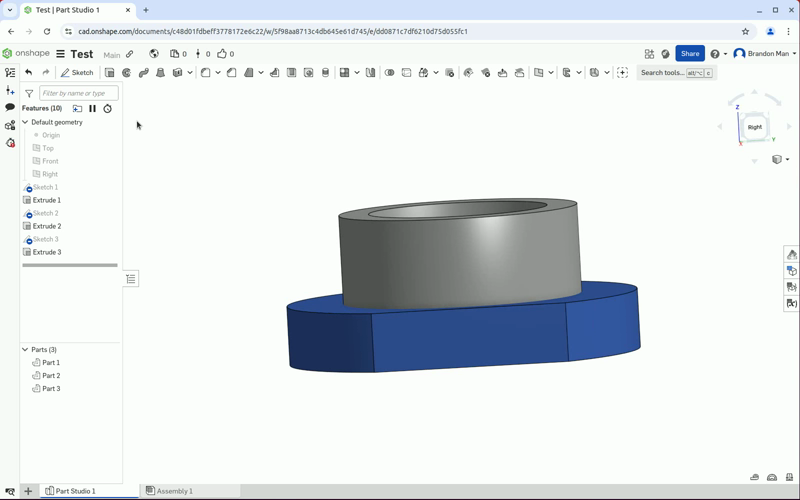
key(right, 3)
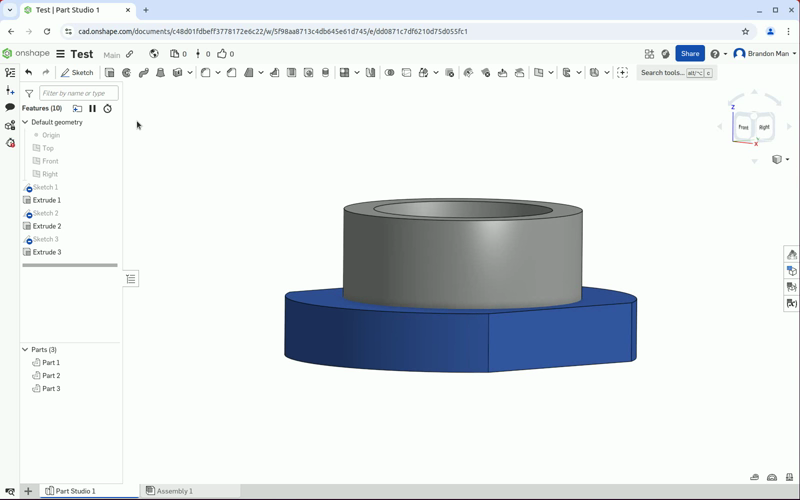
key(down, 3)
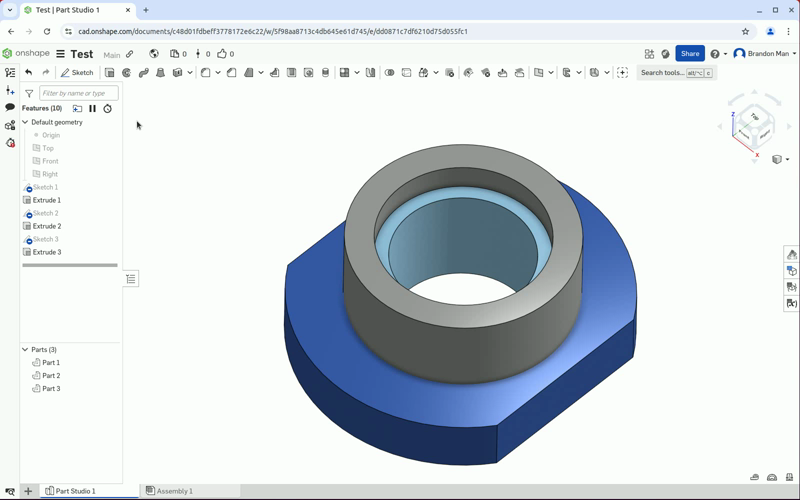
mouse_move(73, 189)
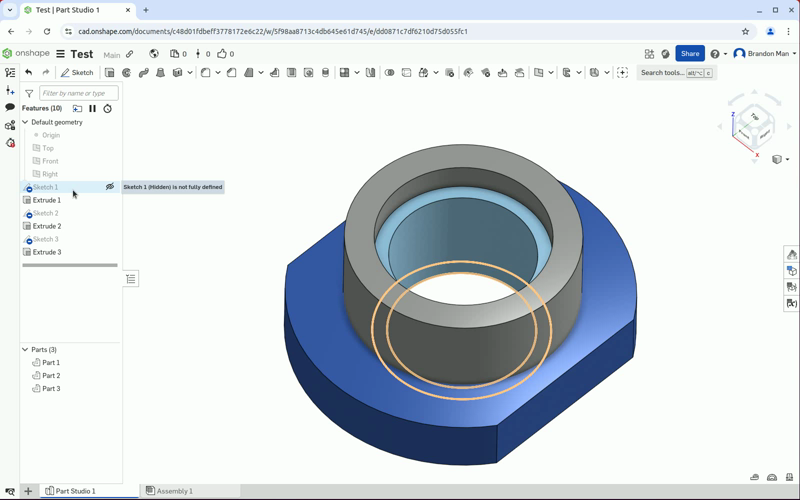
click(73, 189)